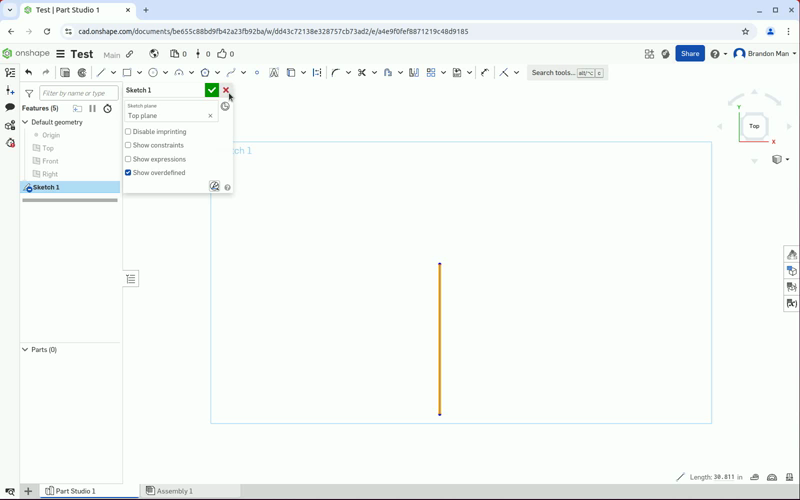
key(shift+h)
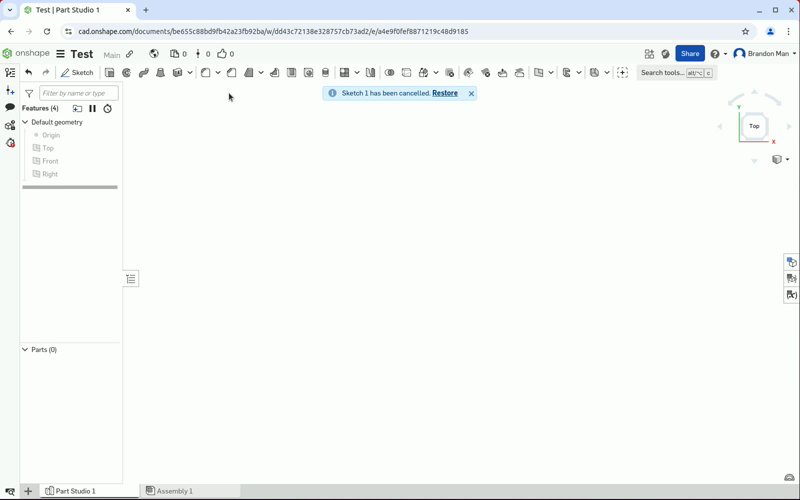
mouse_move(73, 352)
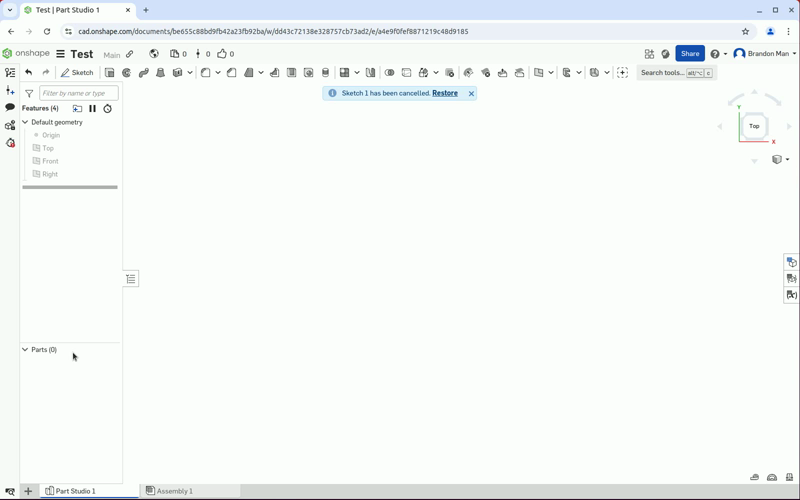
key(y)
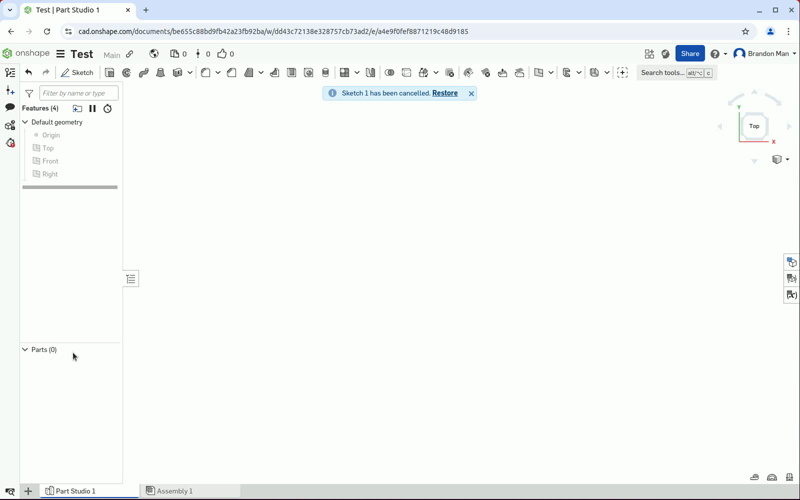
key(shift+p)
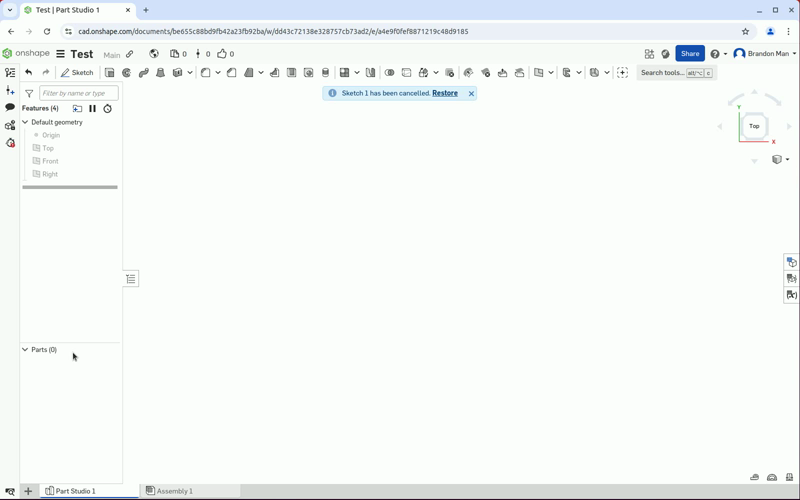
key(space)
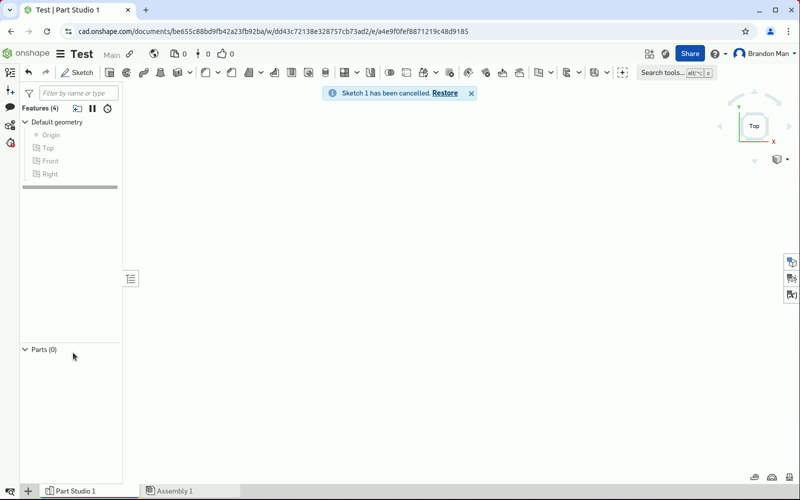
key_down(shift)
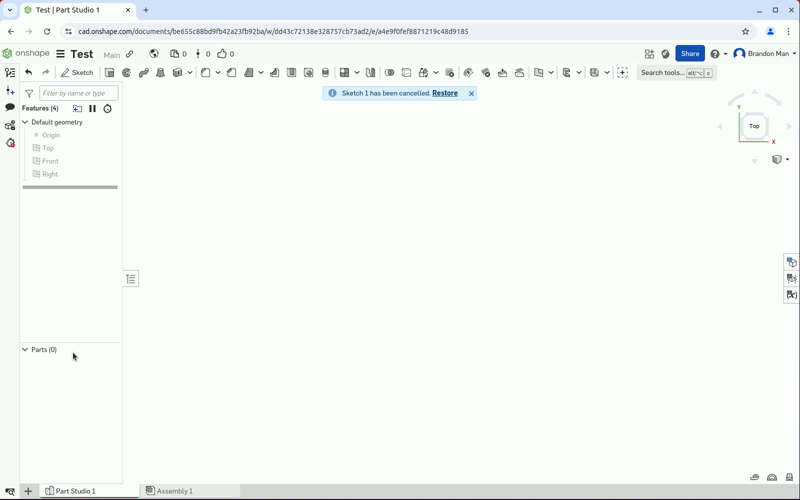
key(up)
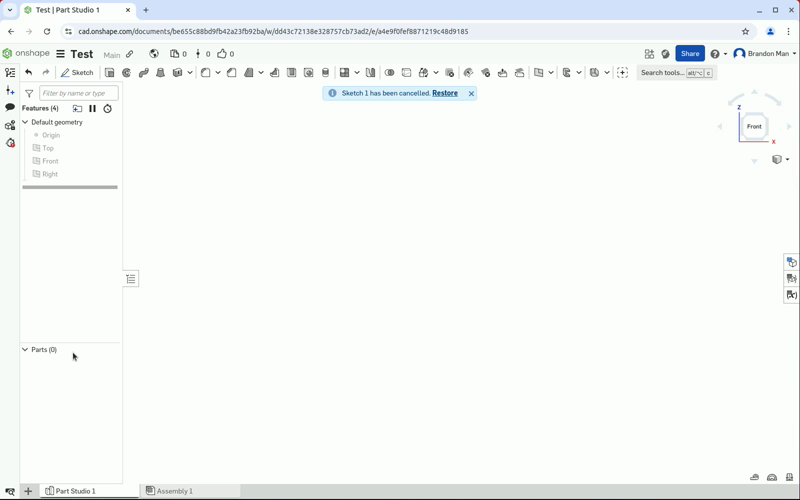
key_up(shift)
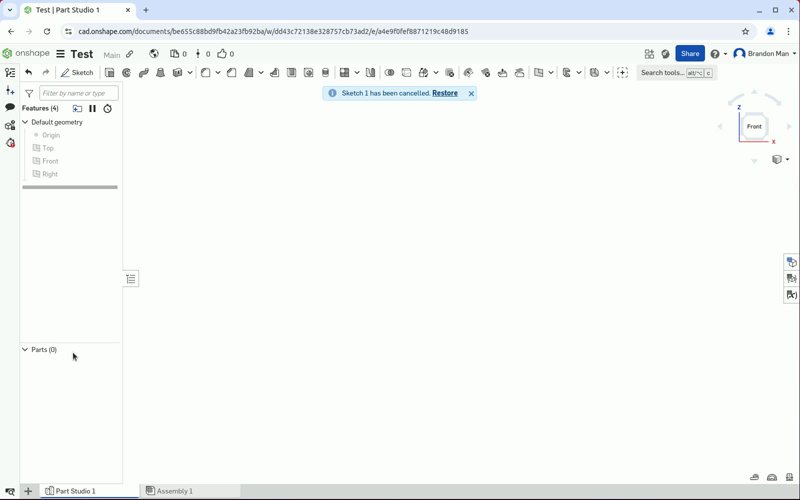
key(space)
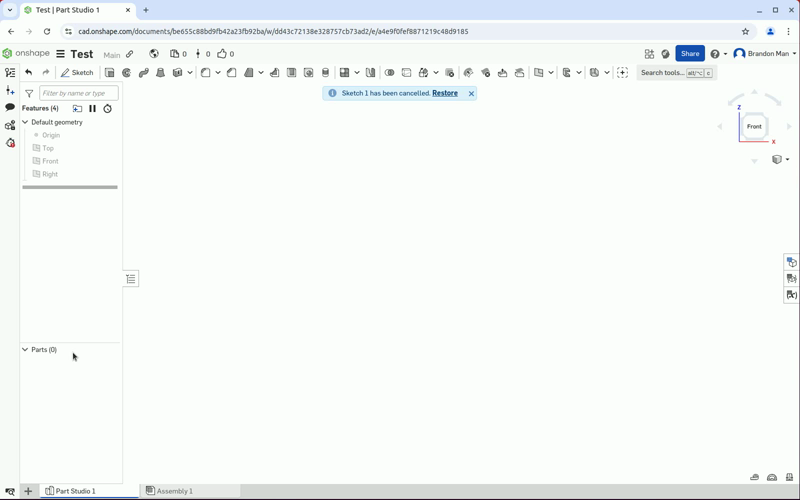
key_down(shift)
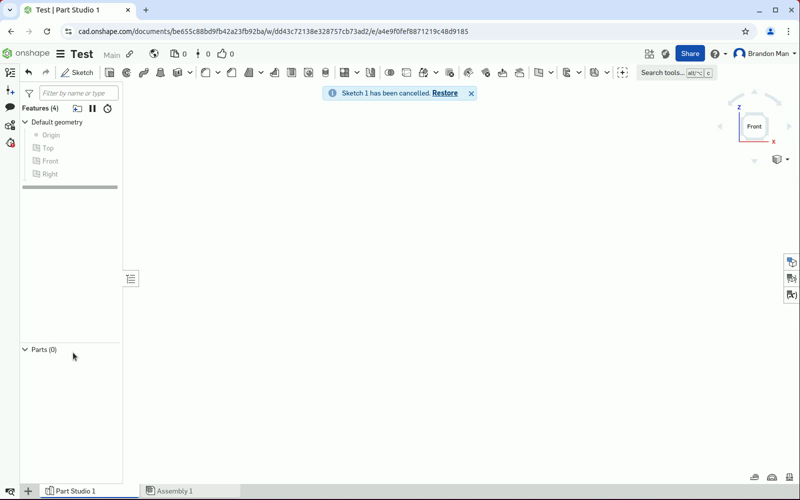
key(left)
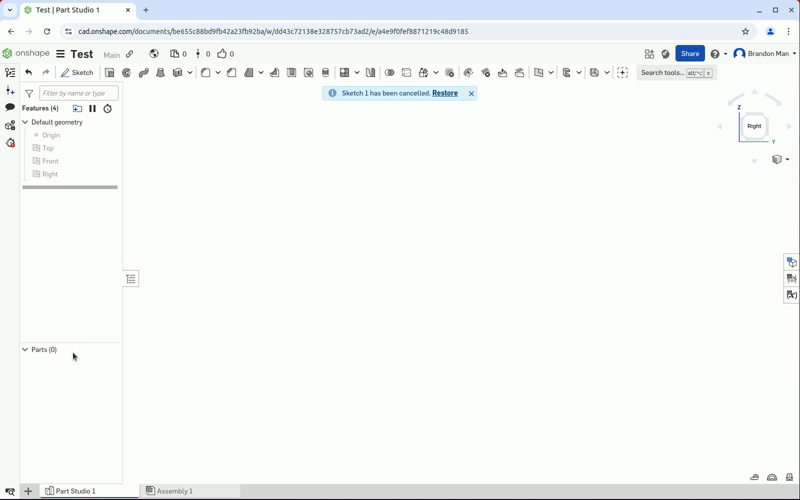
key_up(shift)
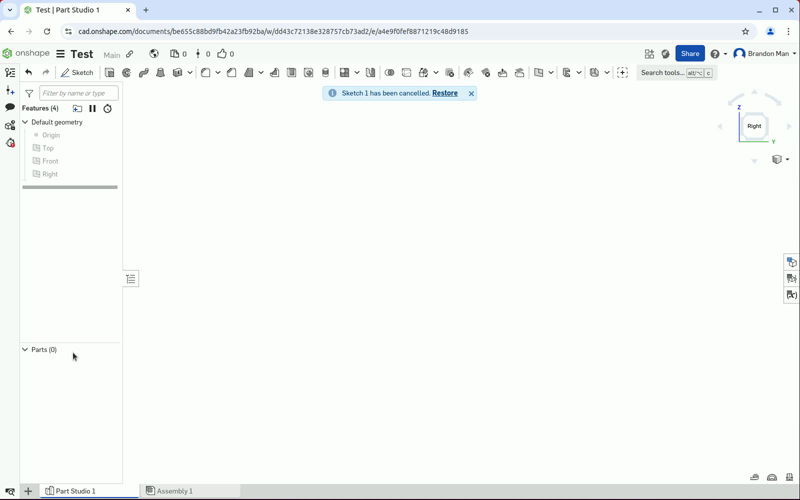
mouse_move(73, 352)
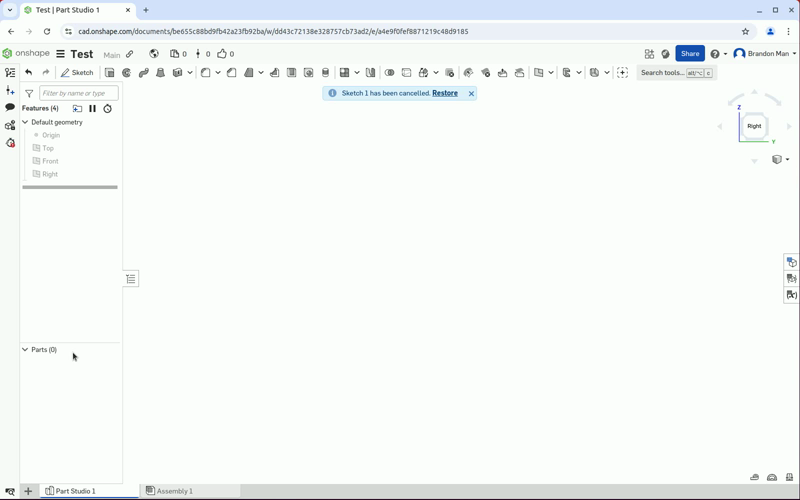
key(shift+y)
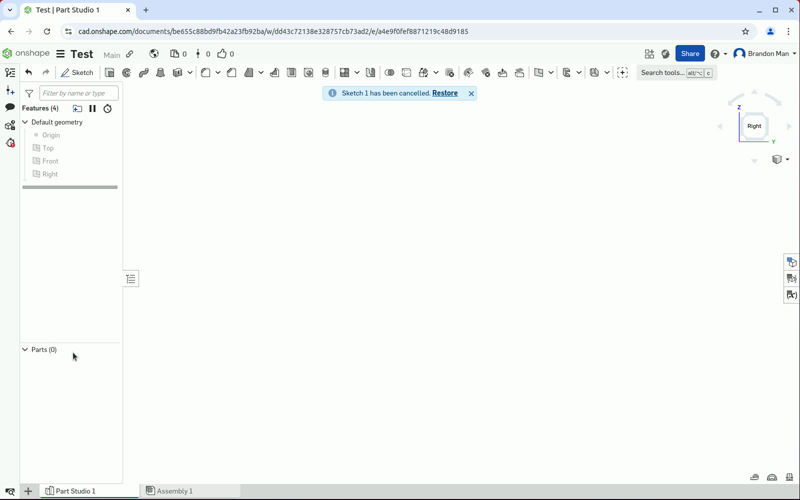
key(shift+s)
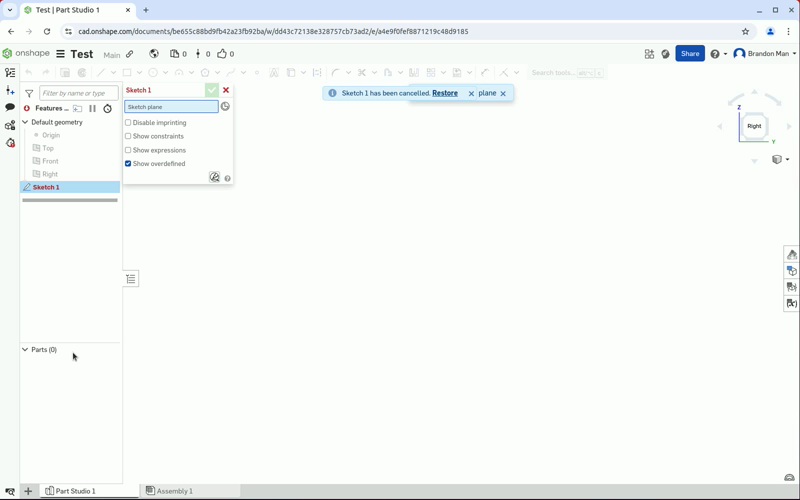
mouse_move(73, 176)
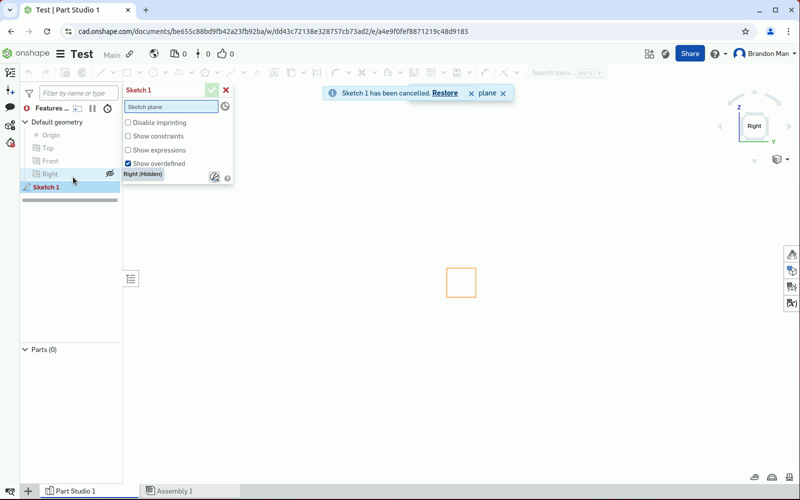
click(73, 176)
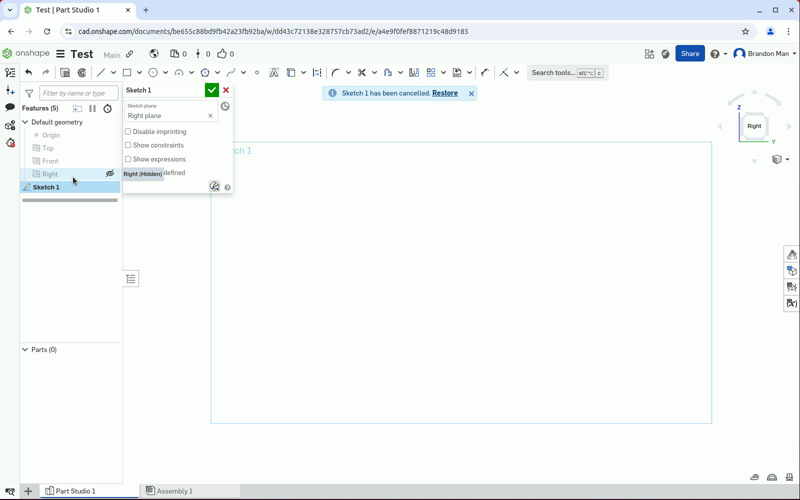
mouse_move(73, 352)
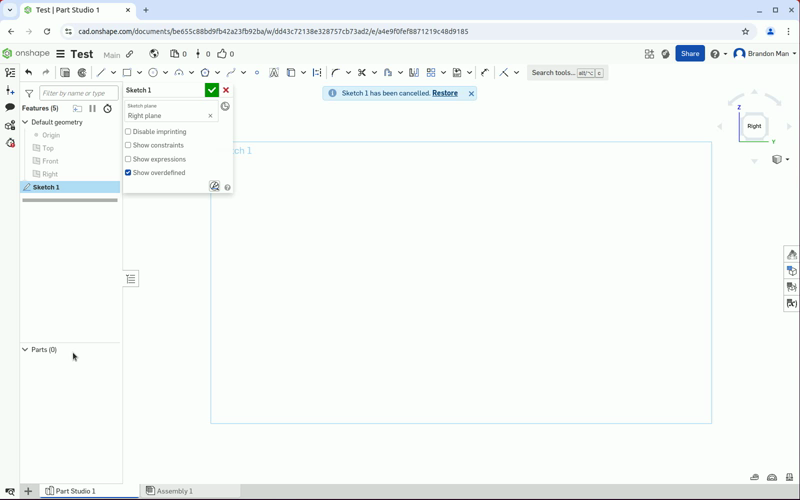
key(y)
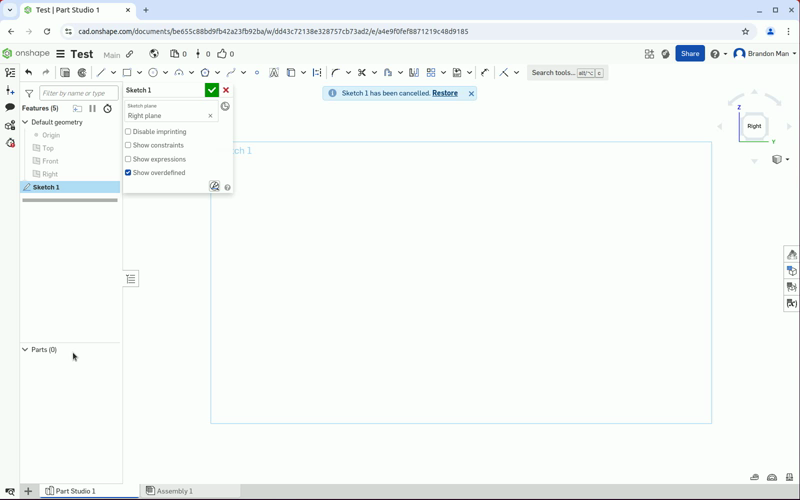
key(c)
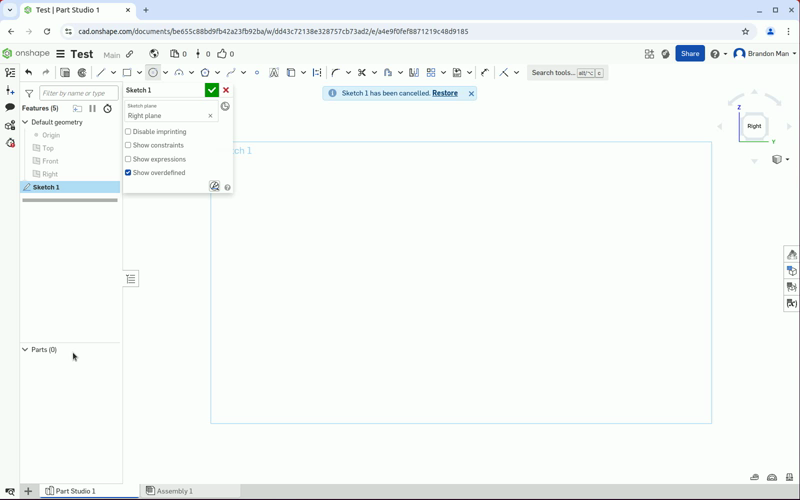
key_down(shift)
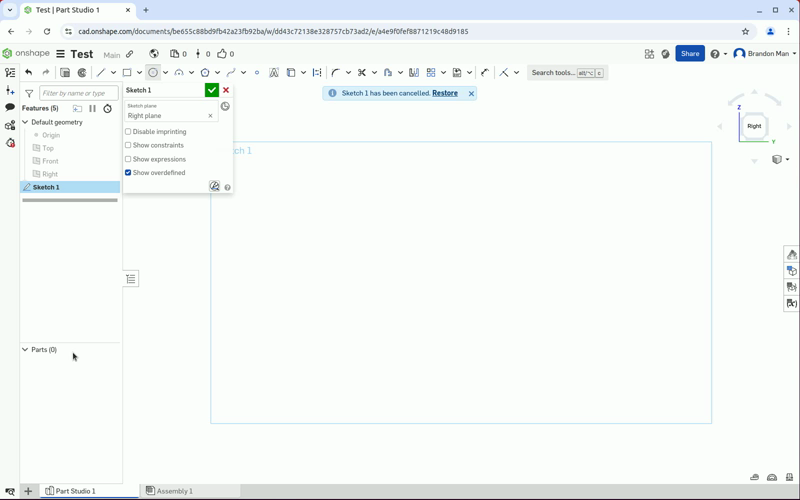
mouse_move(461, 282)
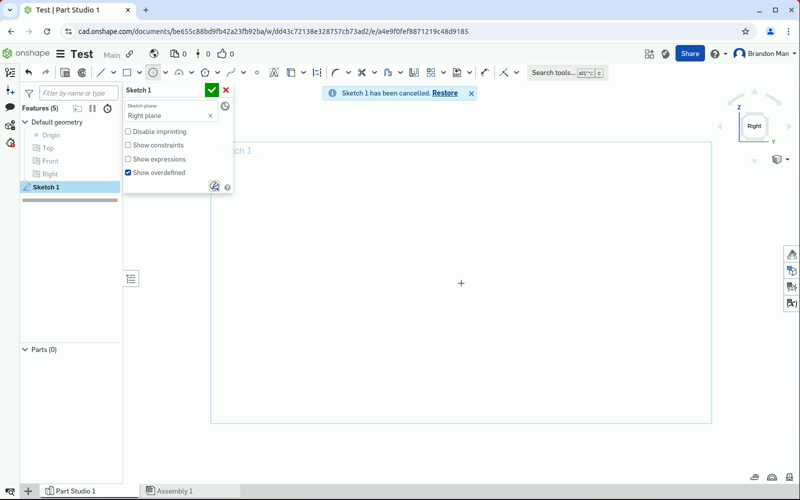
click(461, 282)
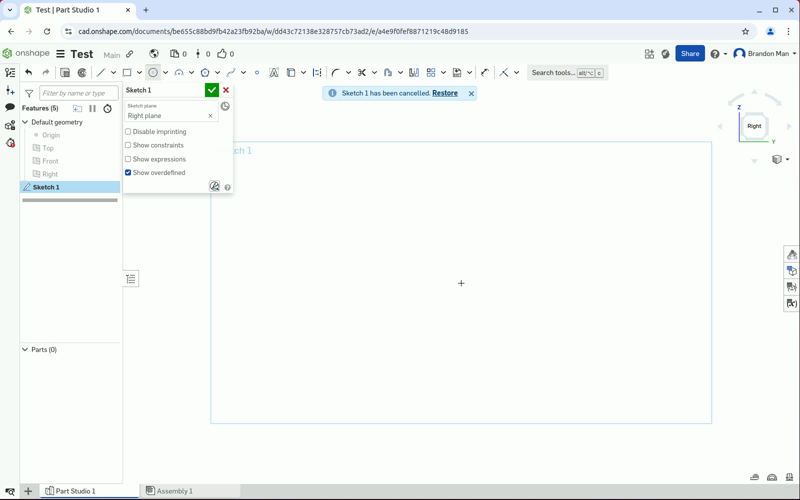
key_up(shift)
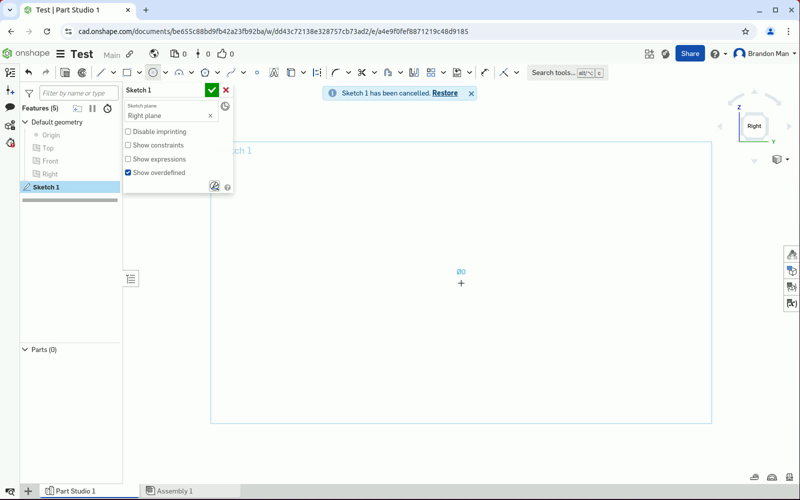
mouse_move(477, 282)
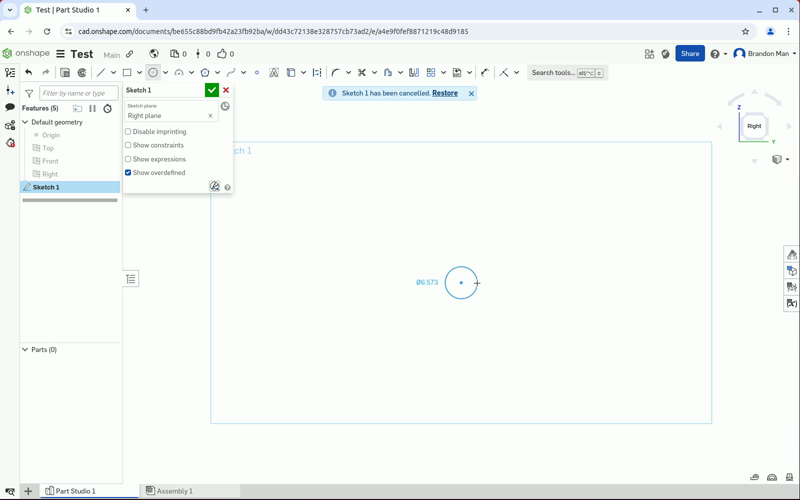
click(477, 282)
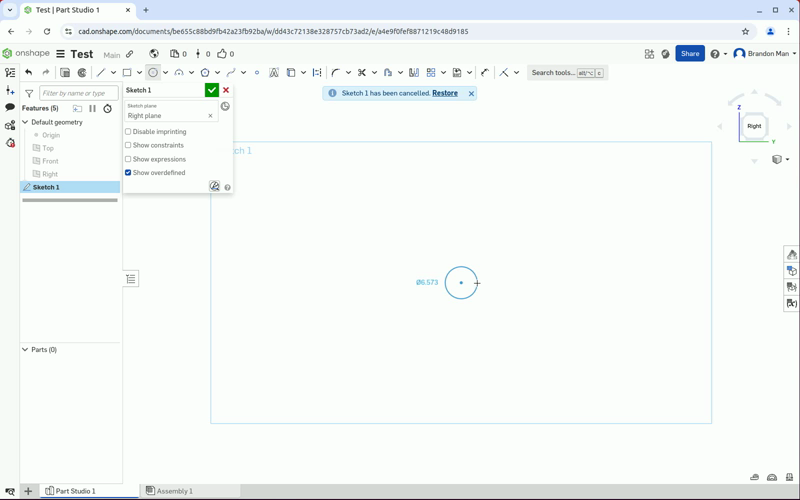
key(esc)
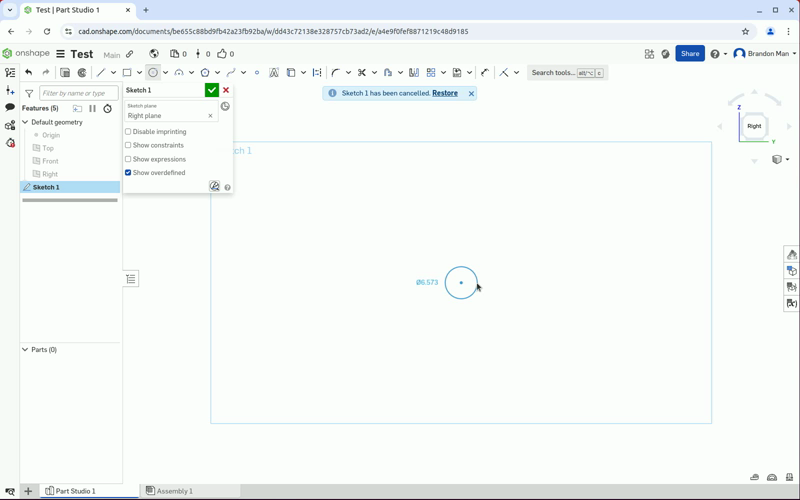
mouse_move(459, 292)
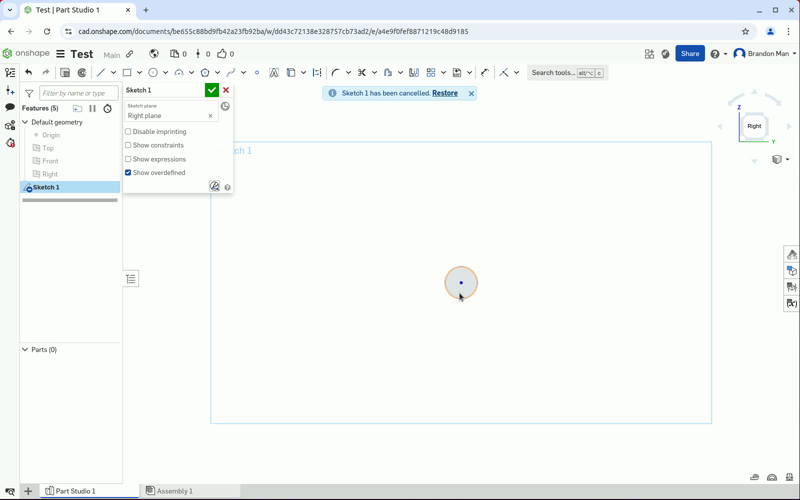
scroll(6)
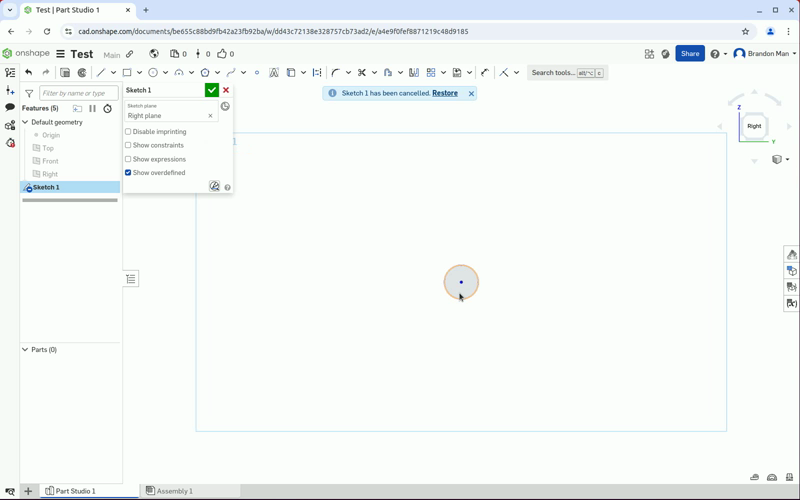
scroll(6)
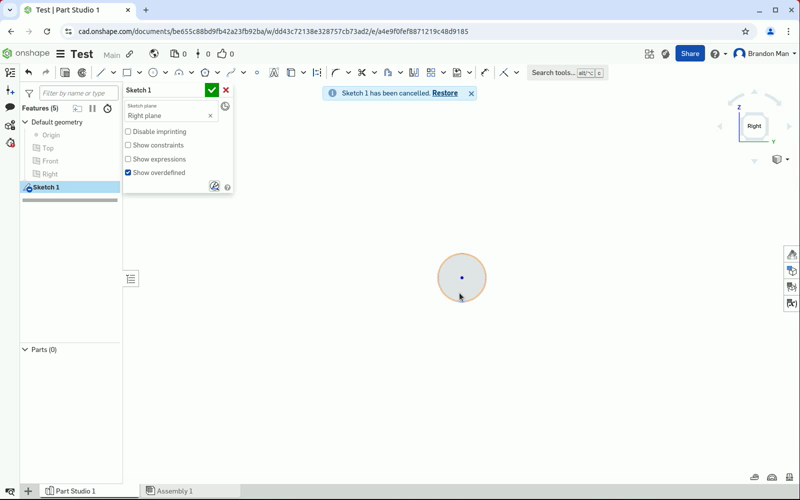
scroll(6)
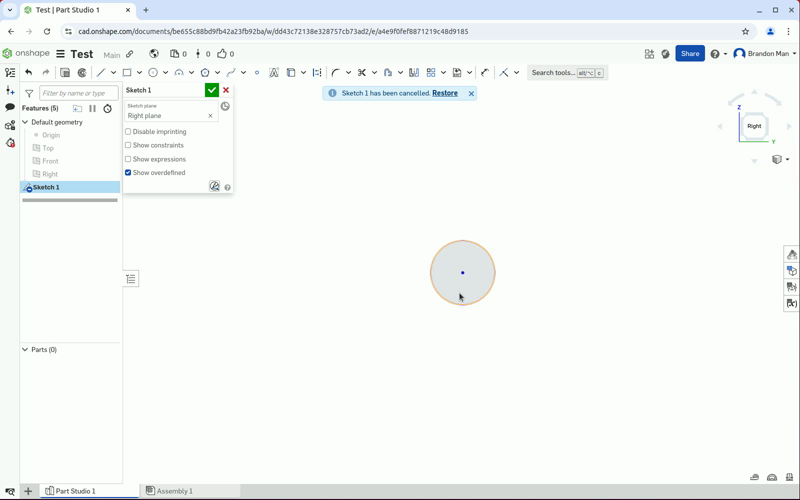
scroll(6)
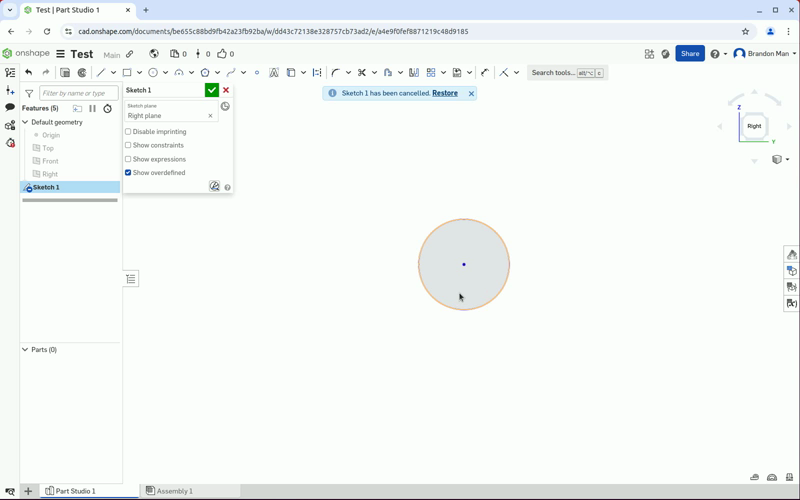
scroll(6)
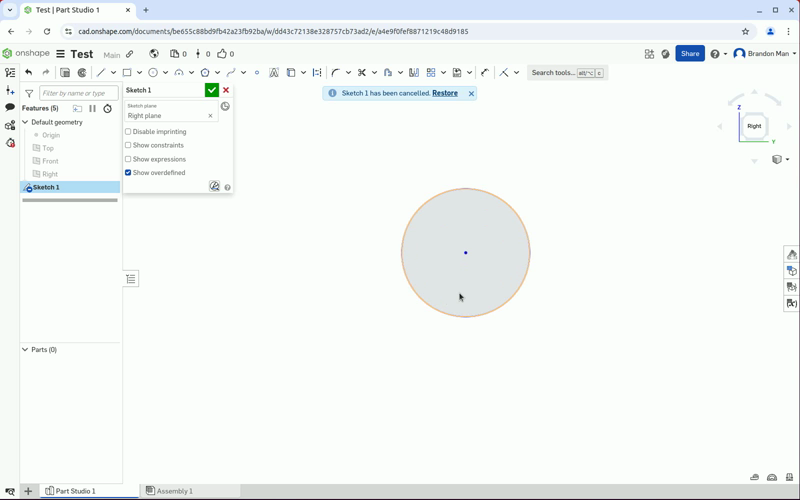
scroll(6)
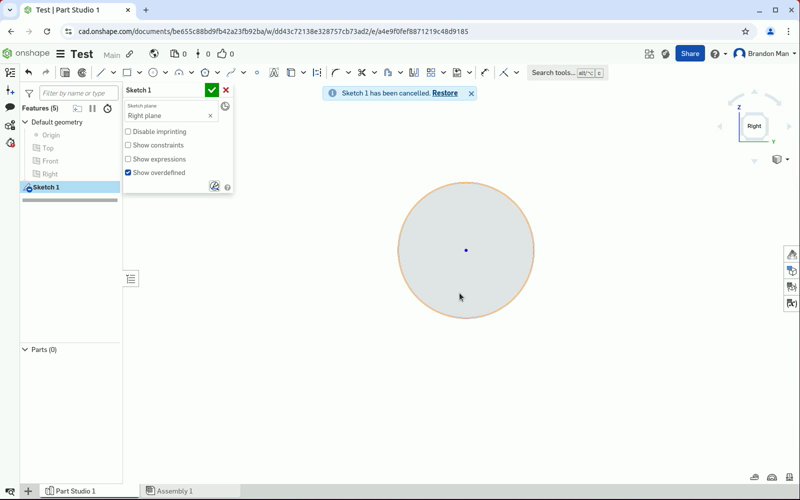
scroll(6)
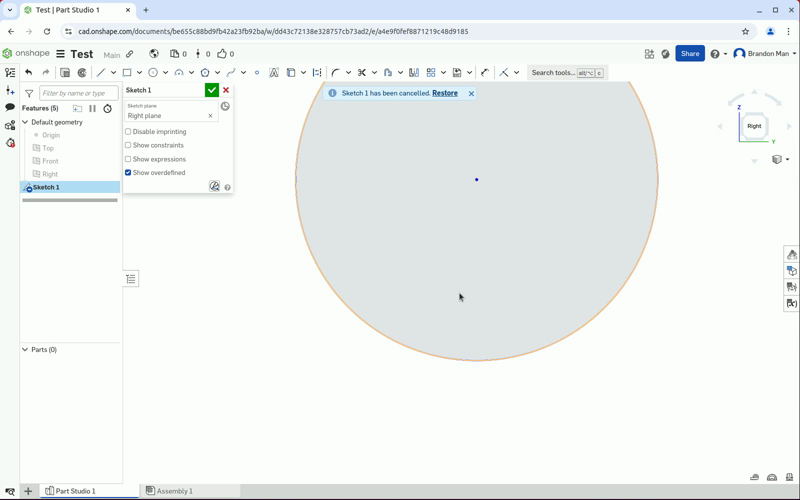
click(459, 292)
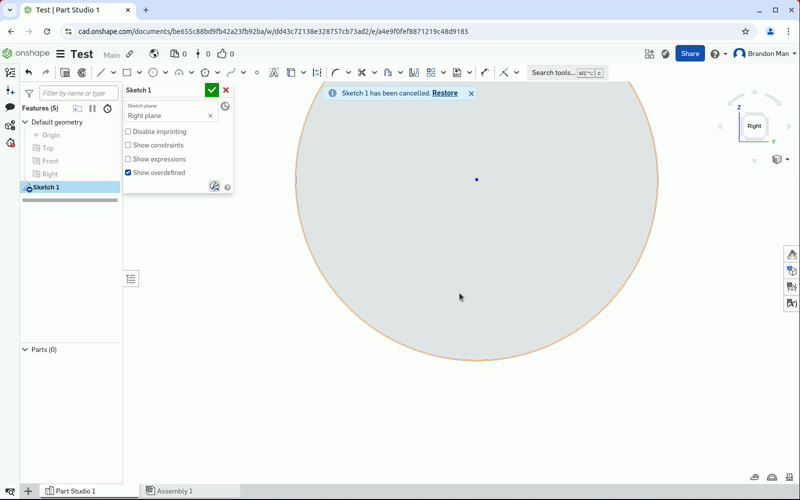
scroll(-6)
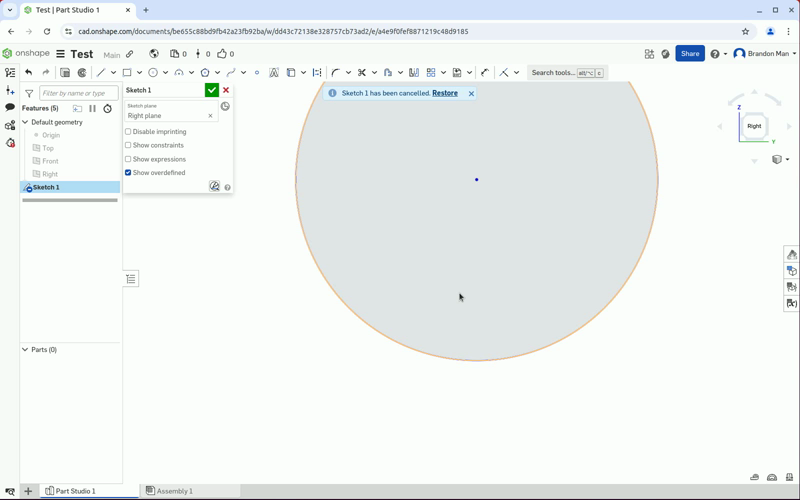
scroll(-6)
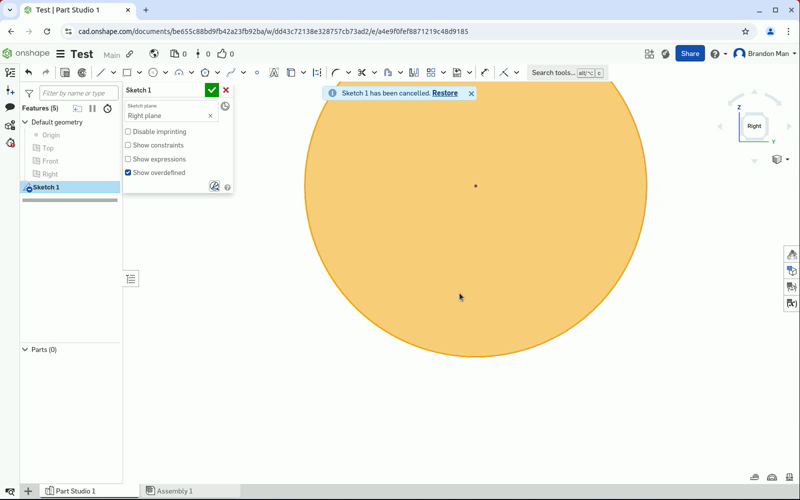
scroll(-6)
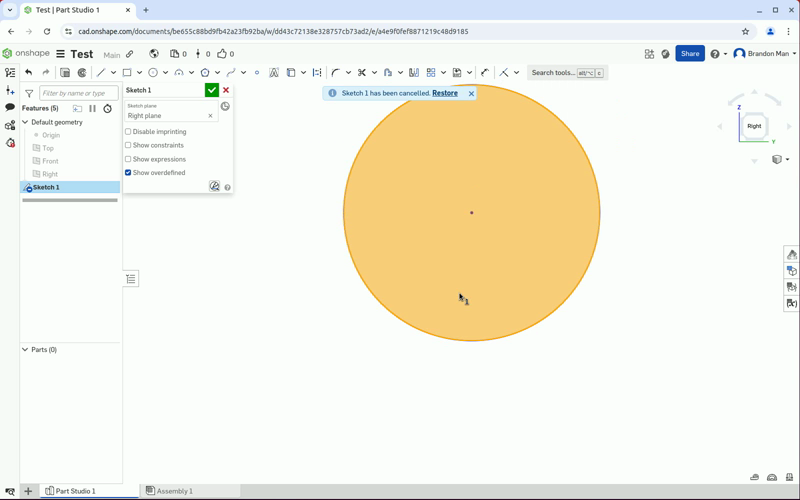
scroll(-6)
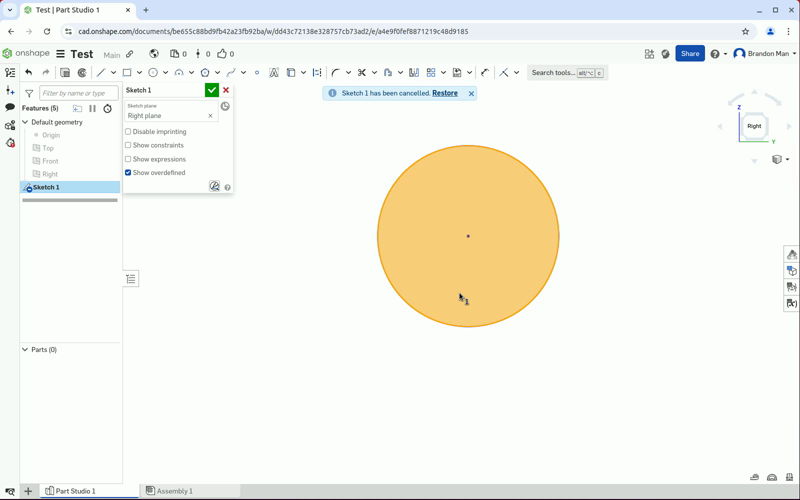
scroll(-6)
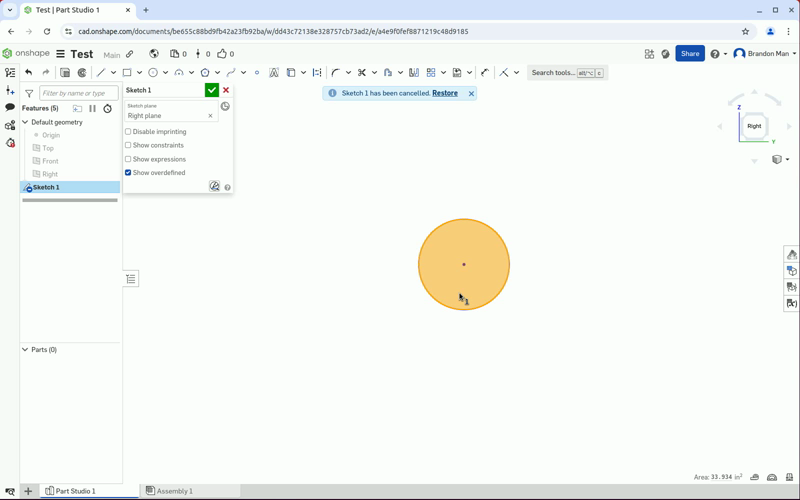
scroll(-6)
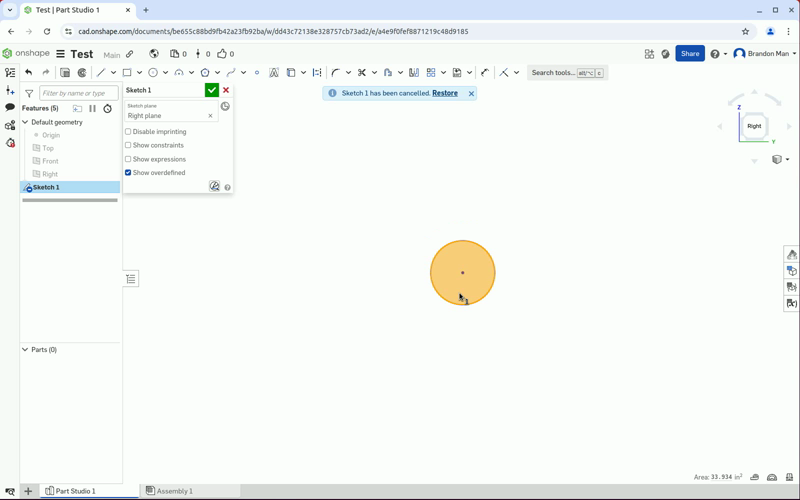
scroll(-6)
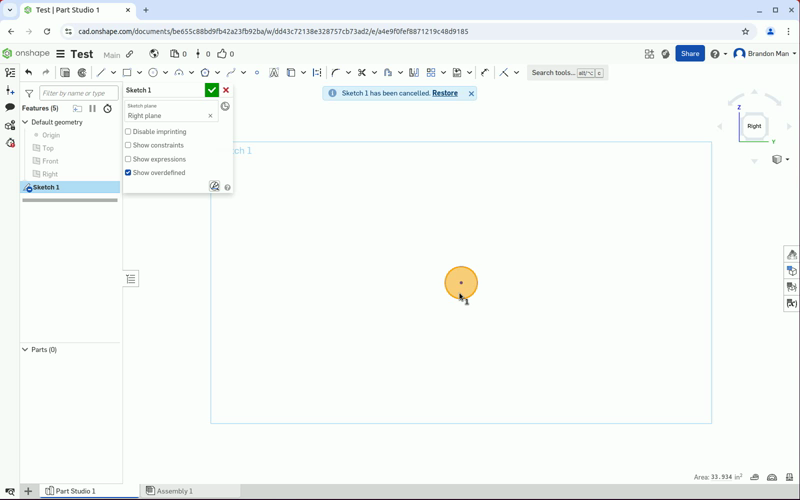
mouse_move(73, 352)
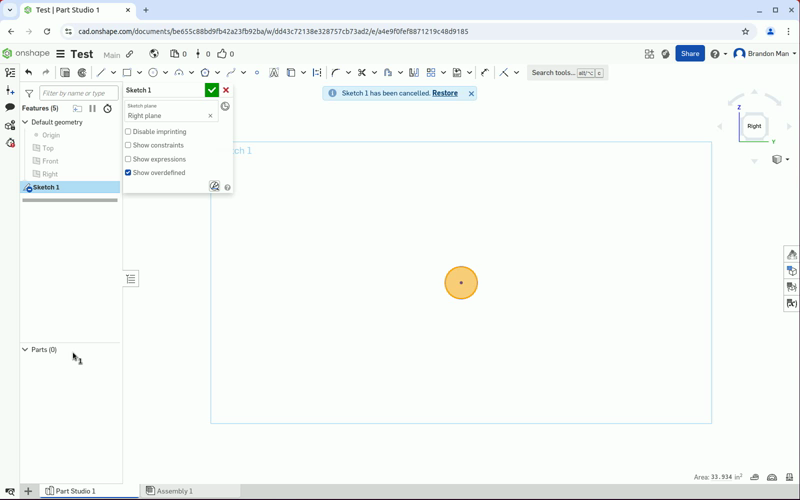
key(shift+y)
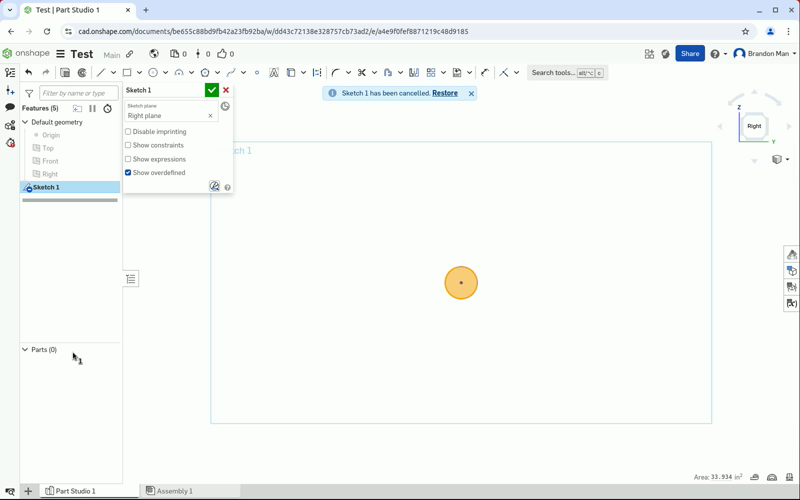
key(shift+e)
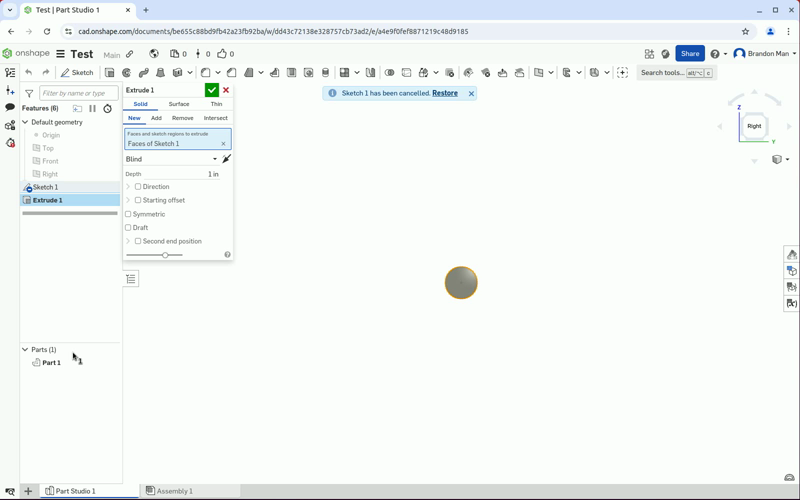
mouse_move(143, 106)
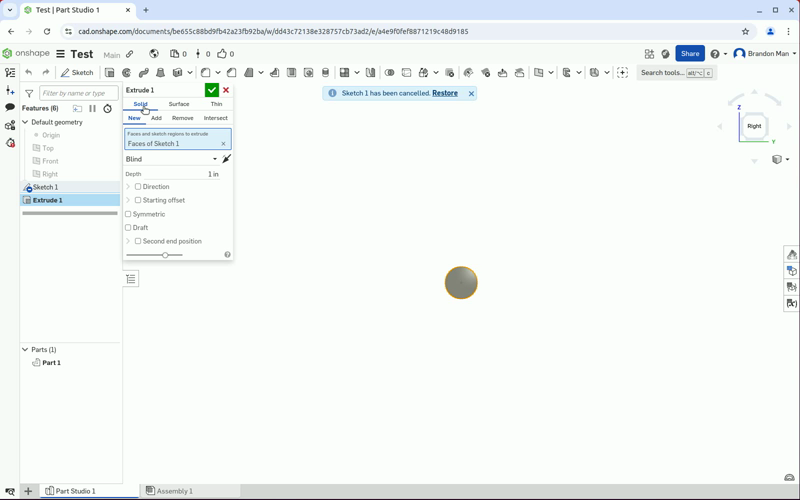
click(143, 106)
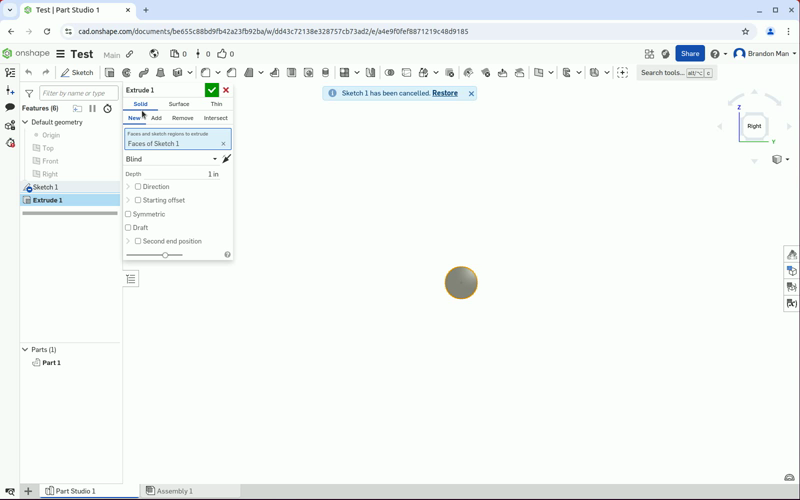
mouse_move(137, 120)
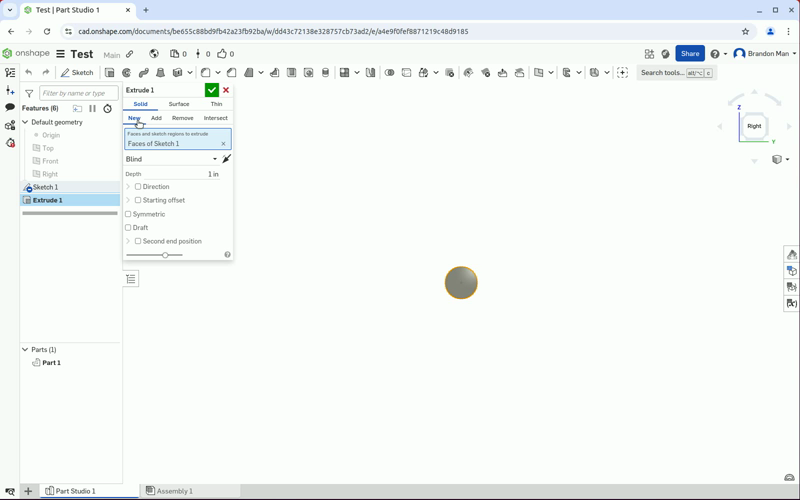
click(137, 120)
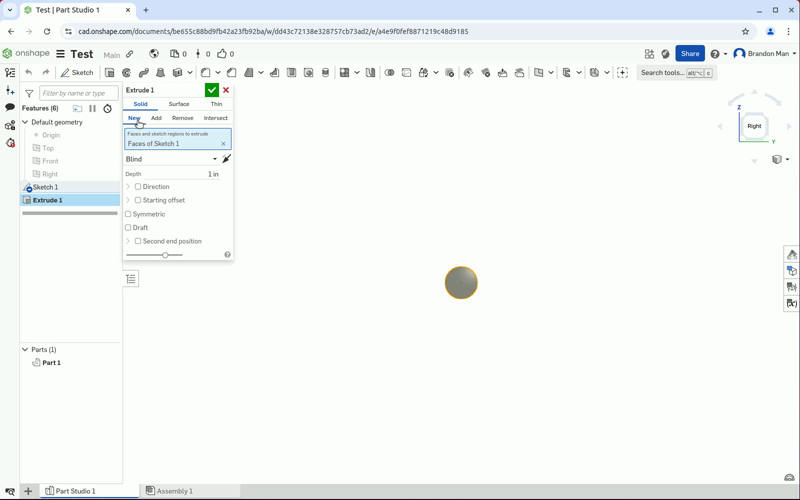
key(tab, 4)
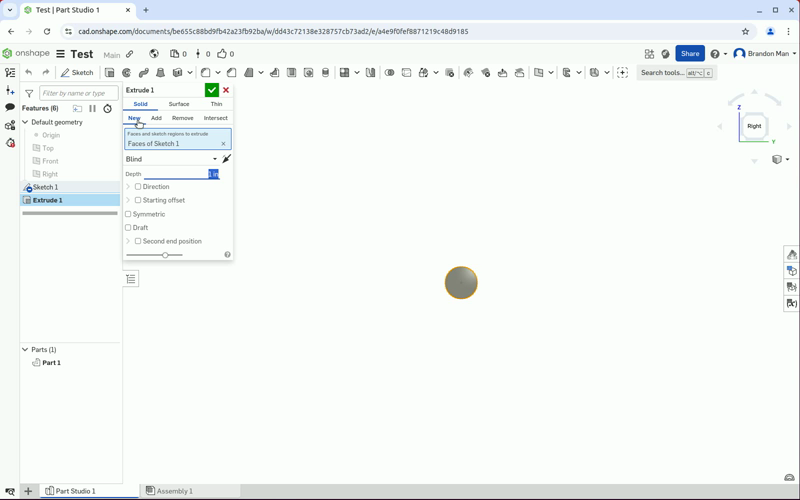
text(37.07)
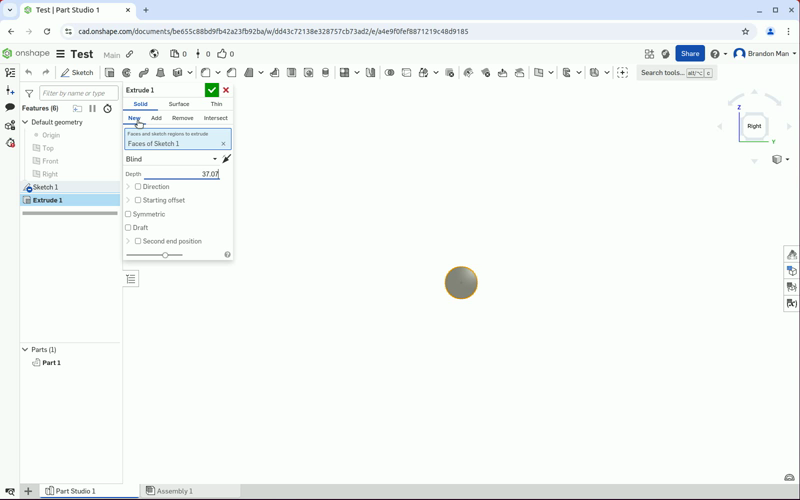
key(tab, 3)
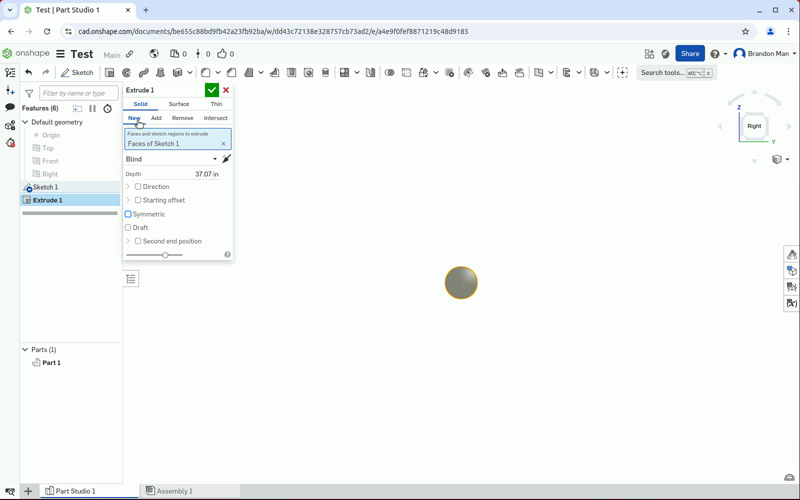
key(space)
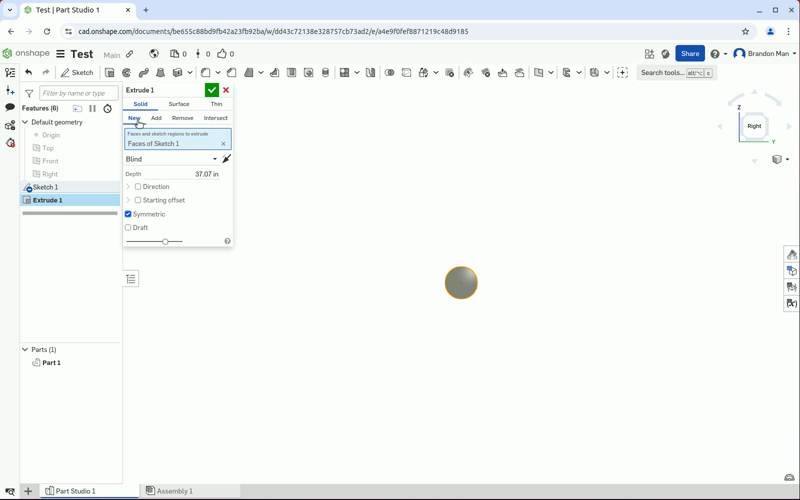
key(enter)
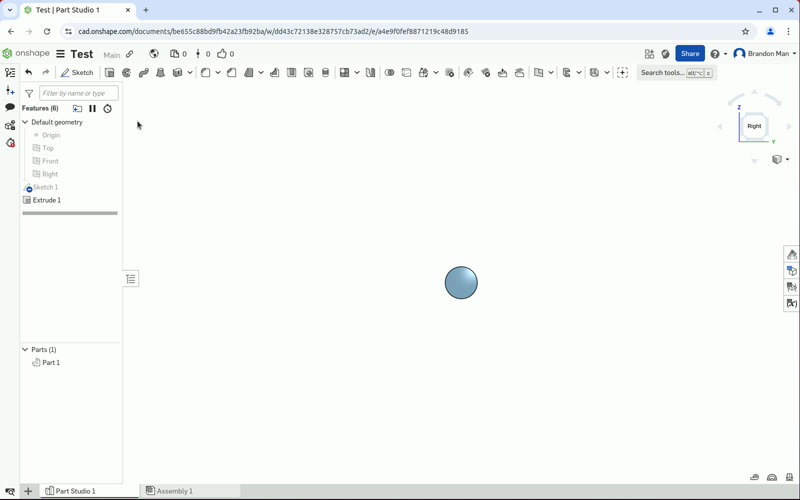
key(shift+h)
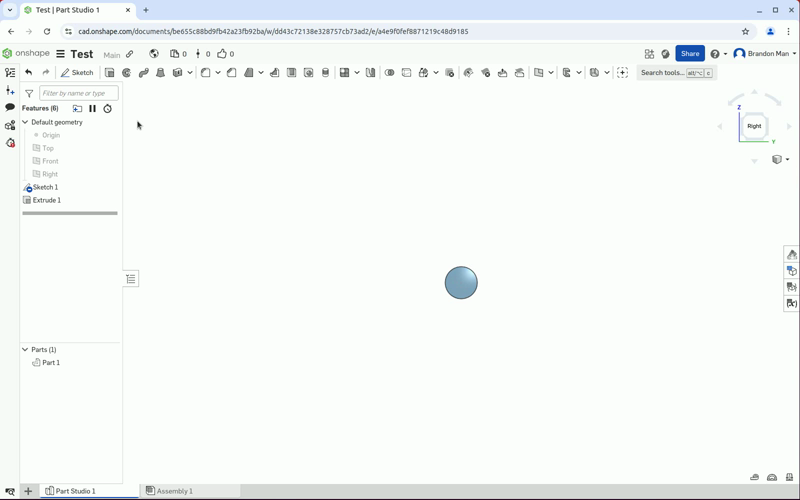
key(shift+h)
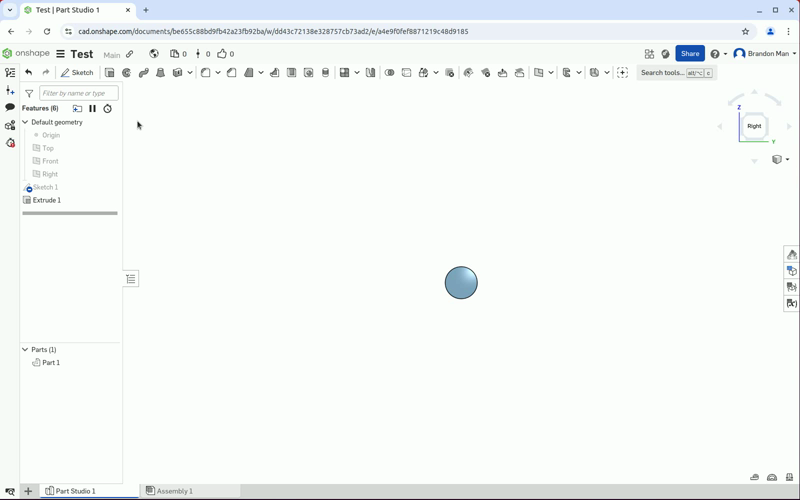
mouse_move(73, 189)
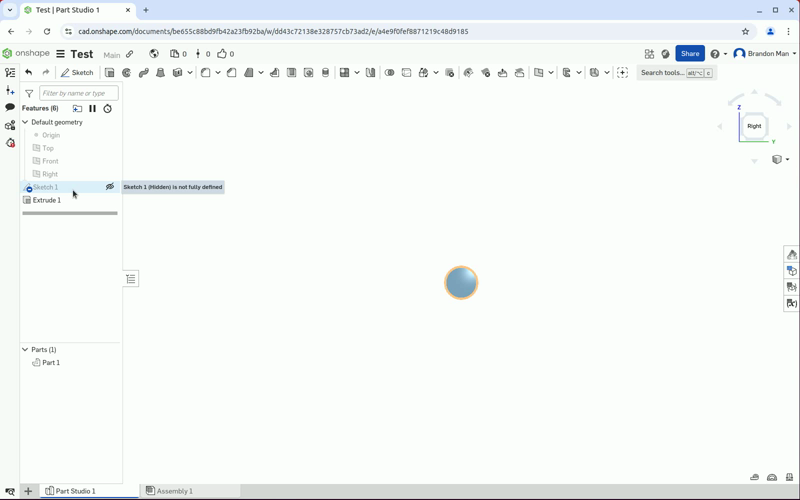
click(73, 189)
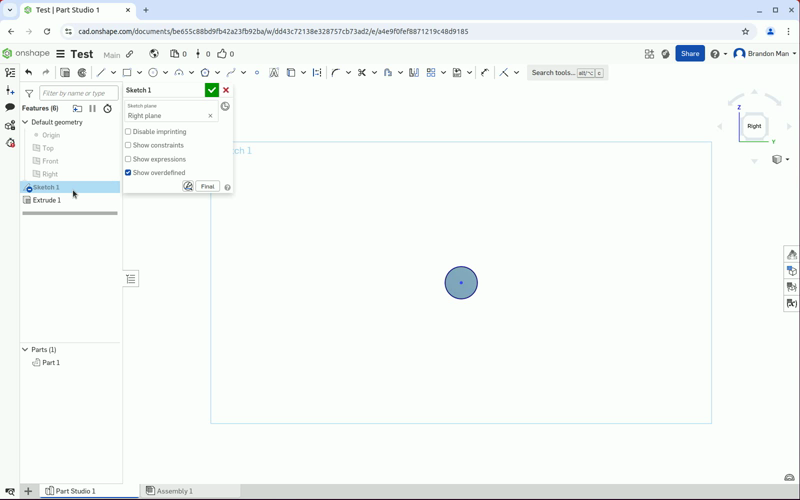
mouse_move(229, 92)
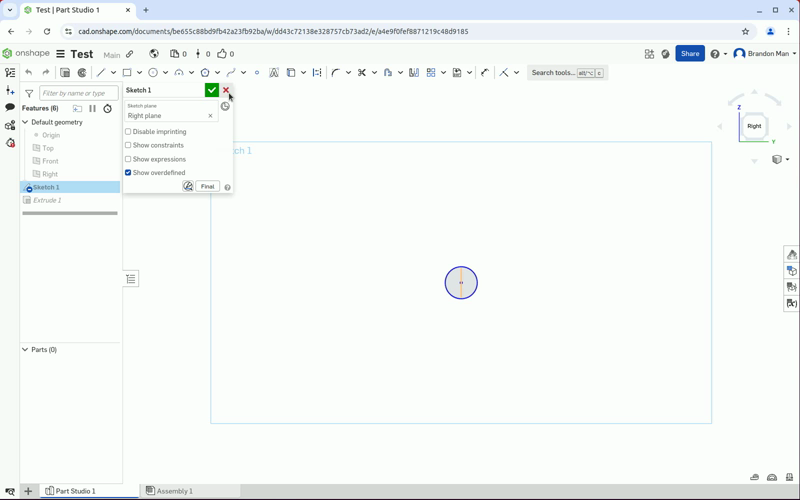
click(229, 92)
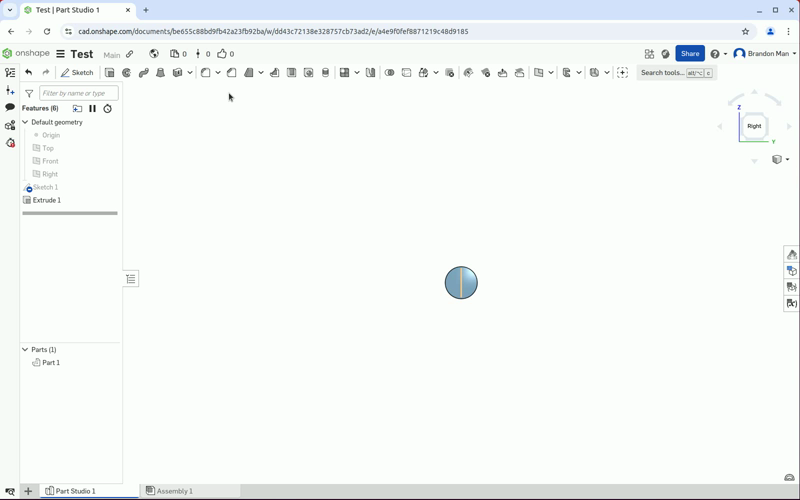
mouse_move(541, 75)
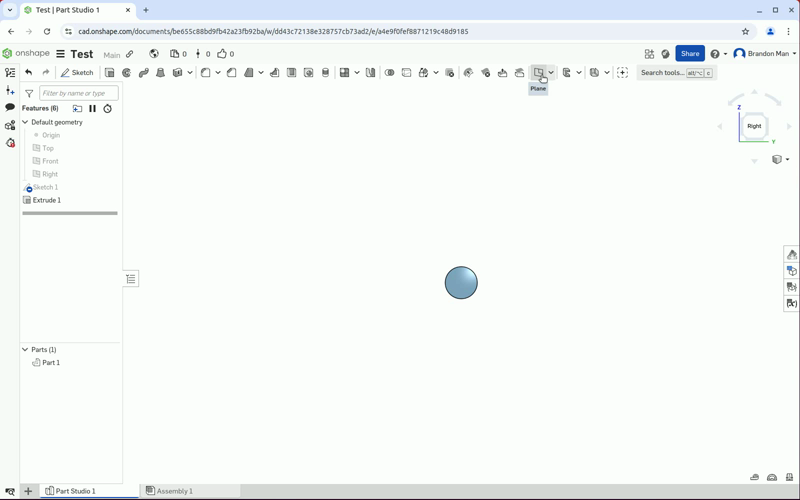
click(541, 75)
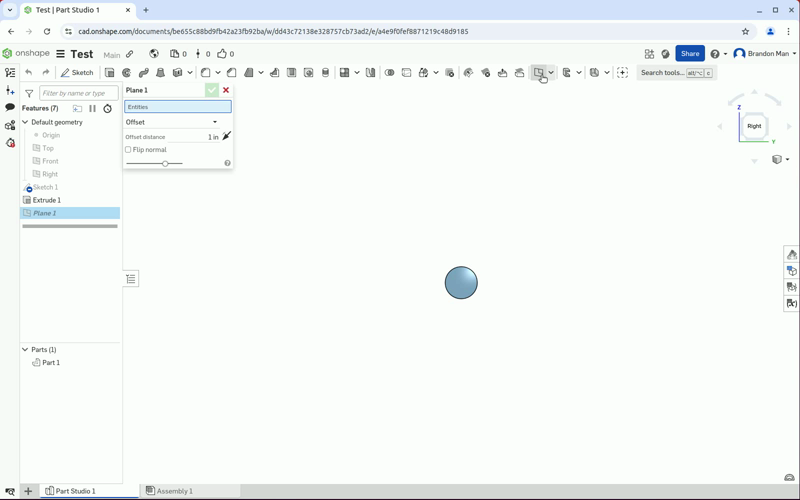
mouse_move(73, 176)
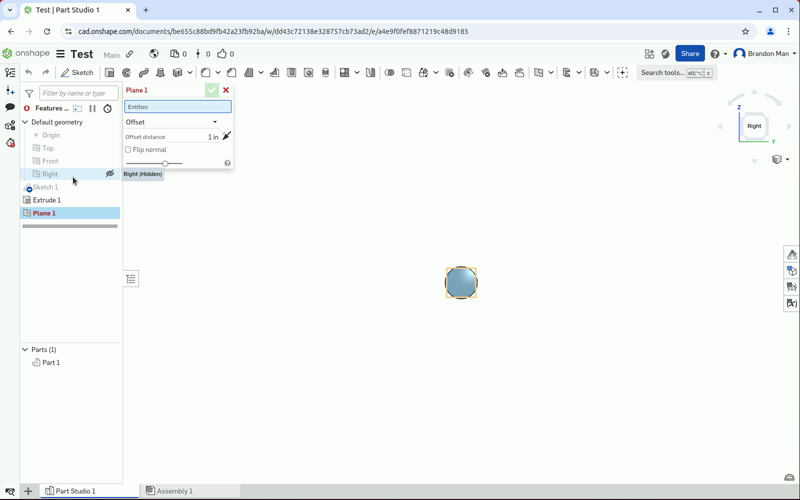
click(73, 176)
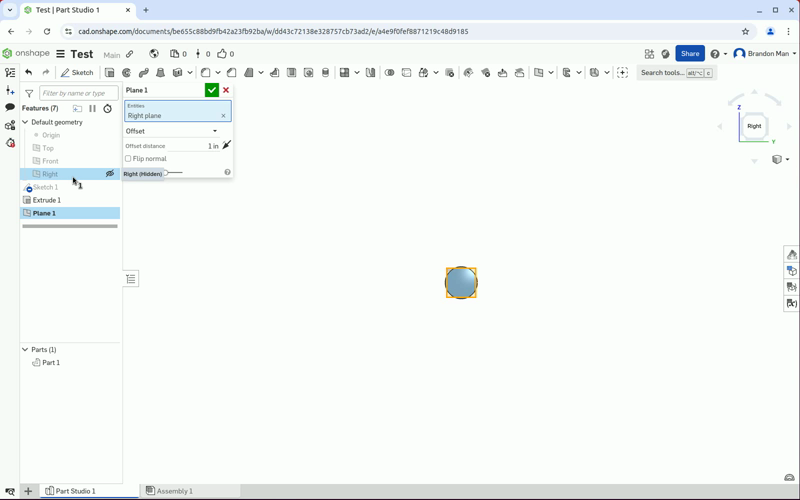
key(tab, 2)
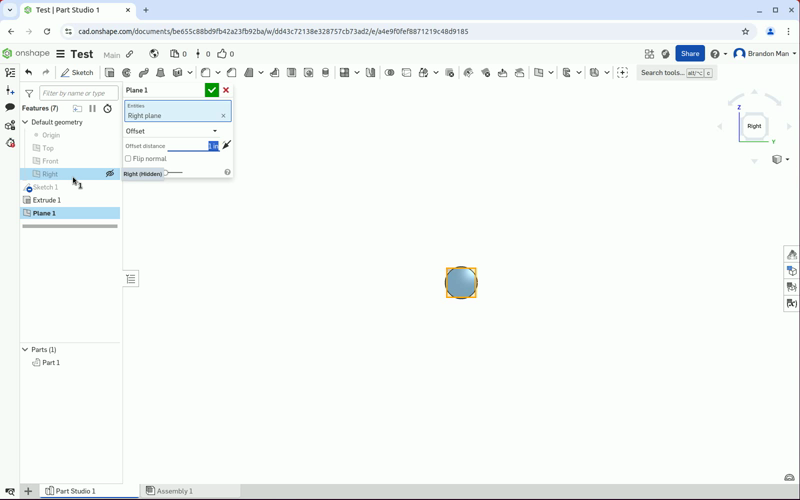
text(18.548)
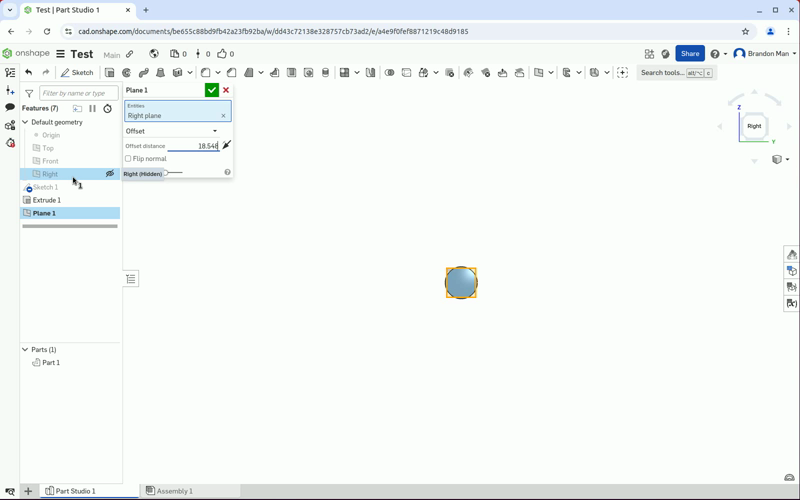
key(enter, 2)
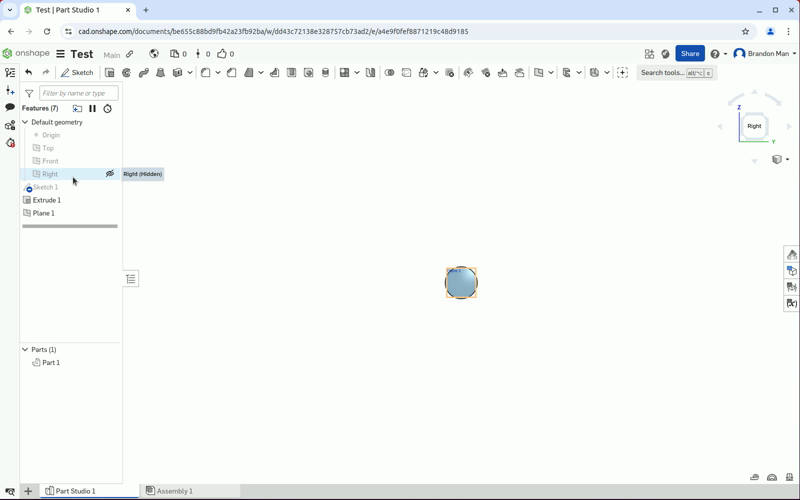
key(shift+s)
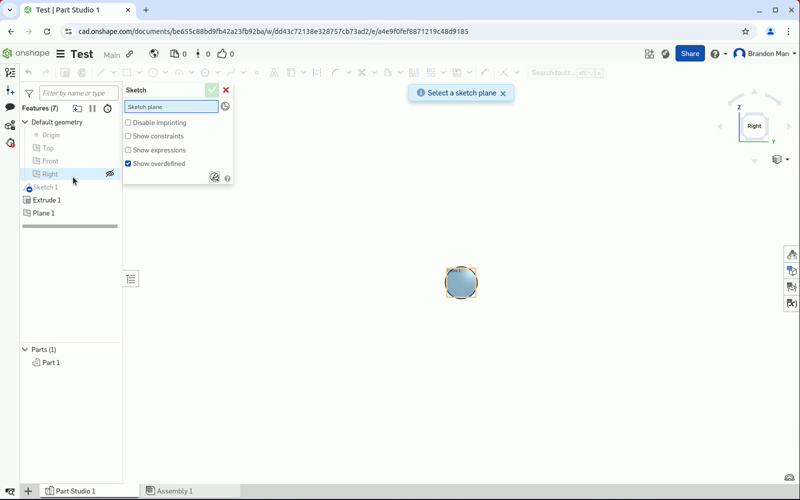
mouse_move(73, 215)
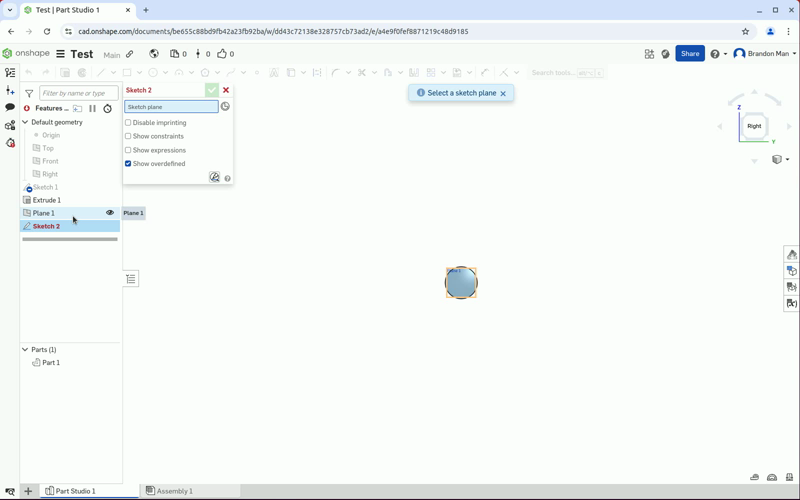
click(73, 215)
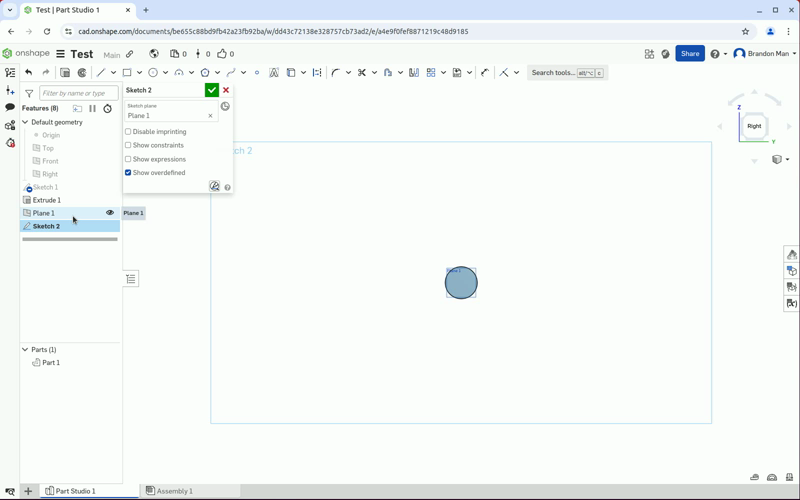
mouse_move(73, 352)
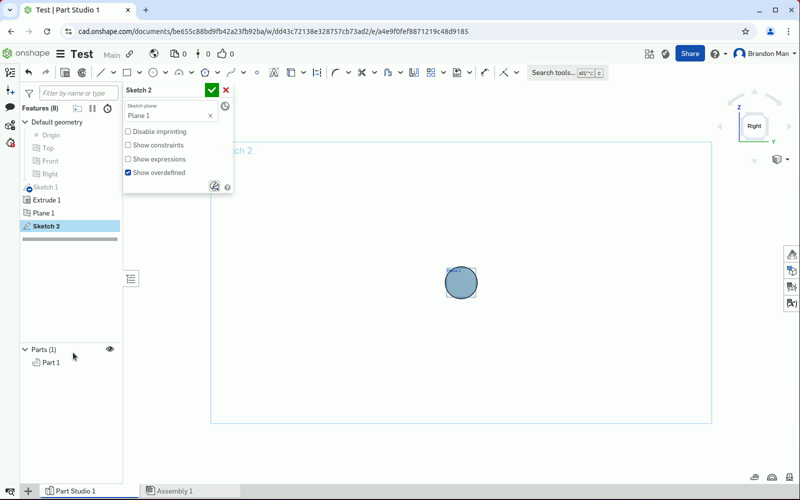
key(y)
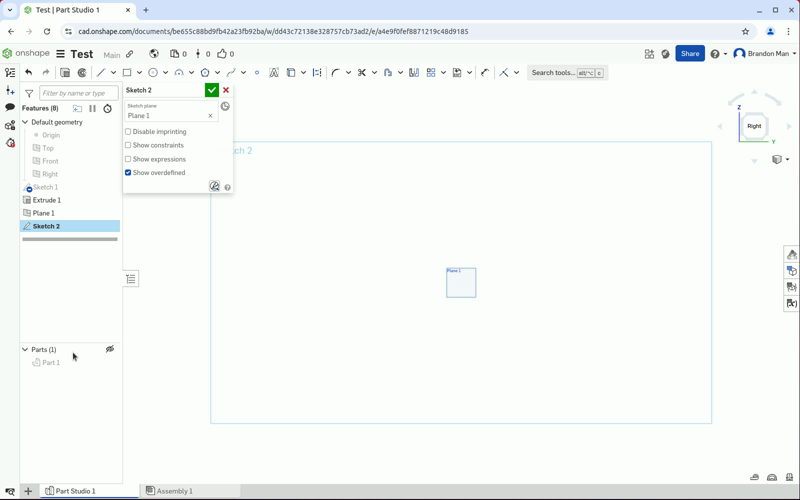
key(c)
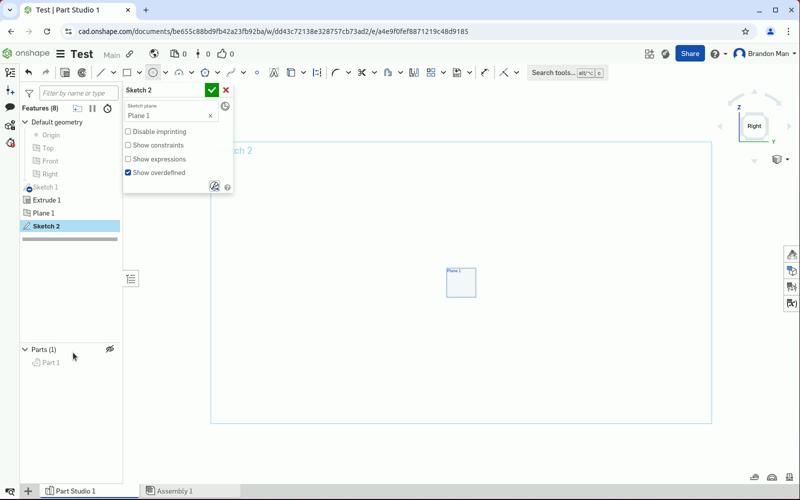
key_down(shift)
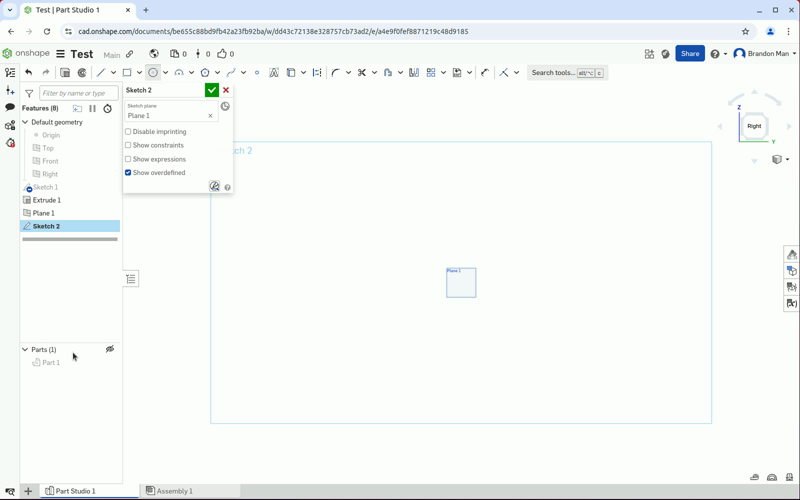
mouse_move(461, 282)
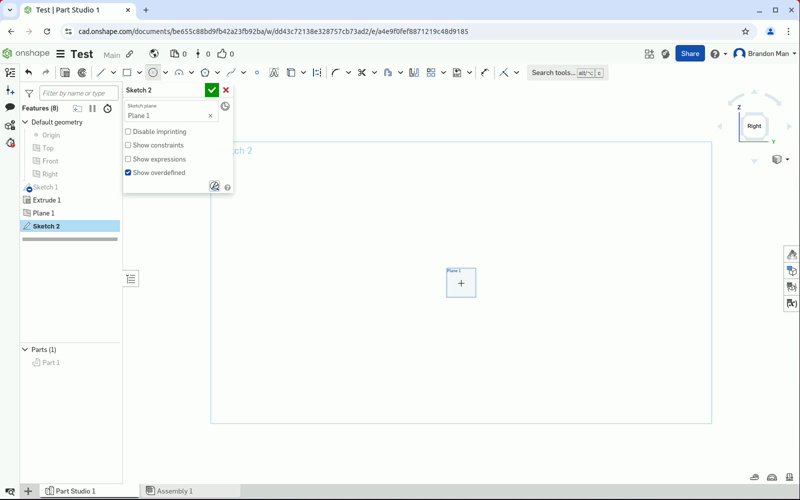
click(461, 282)
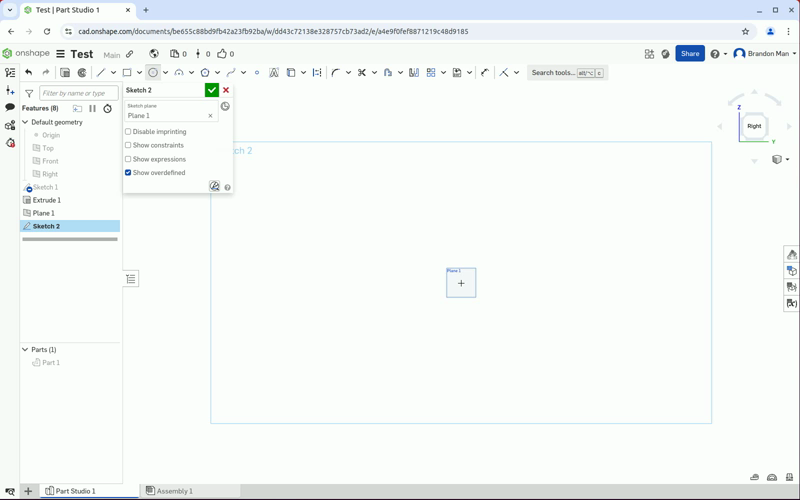
key_up(shift)
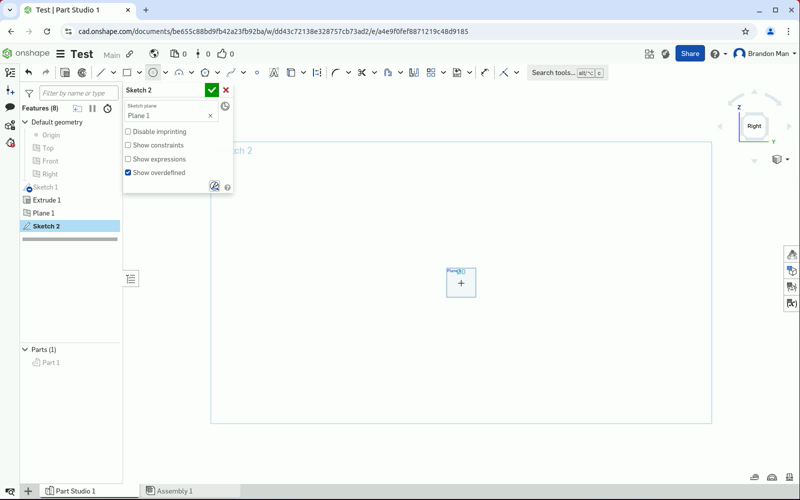
mouse_move(472, 282)
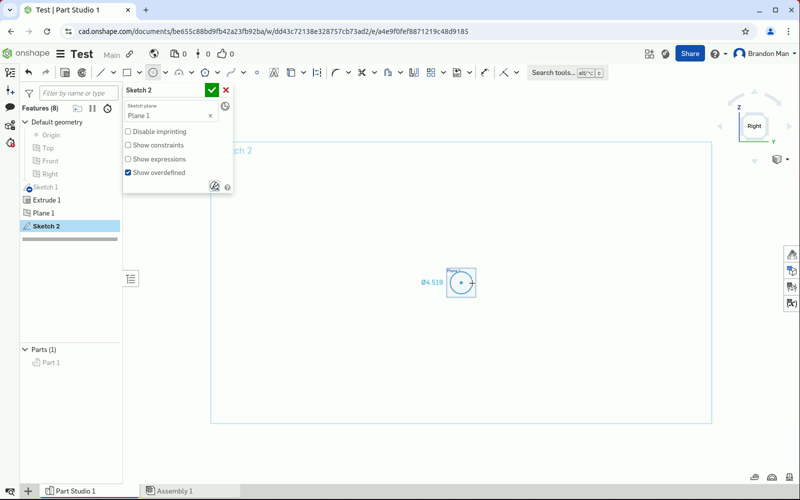
click(472, 282)
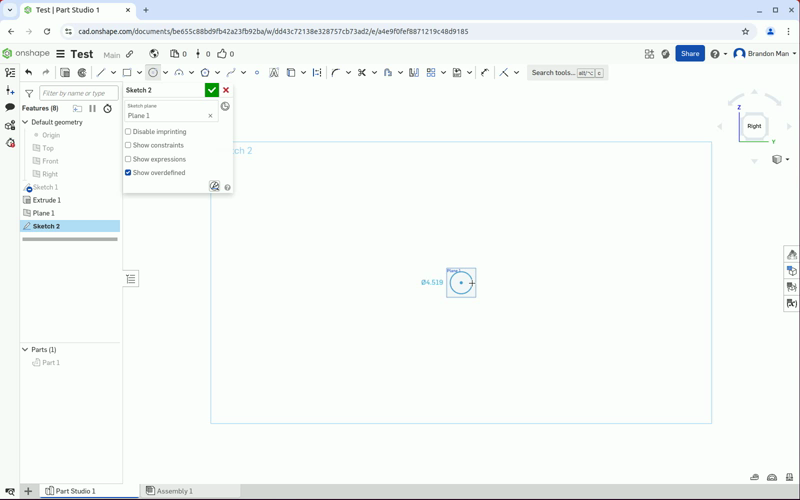
key(esc)
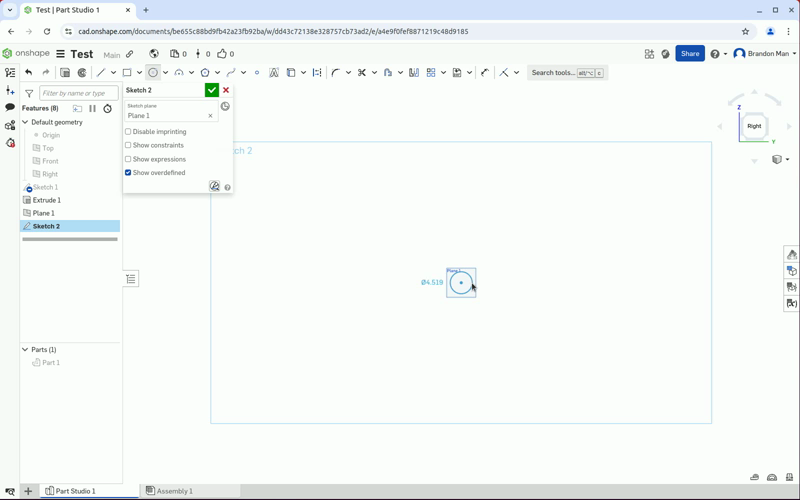
mouse_move(469, 284)
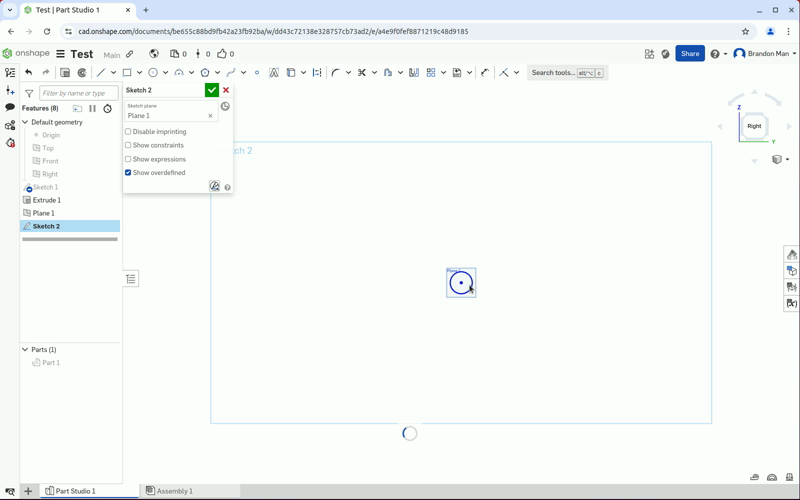
scroll(6)
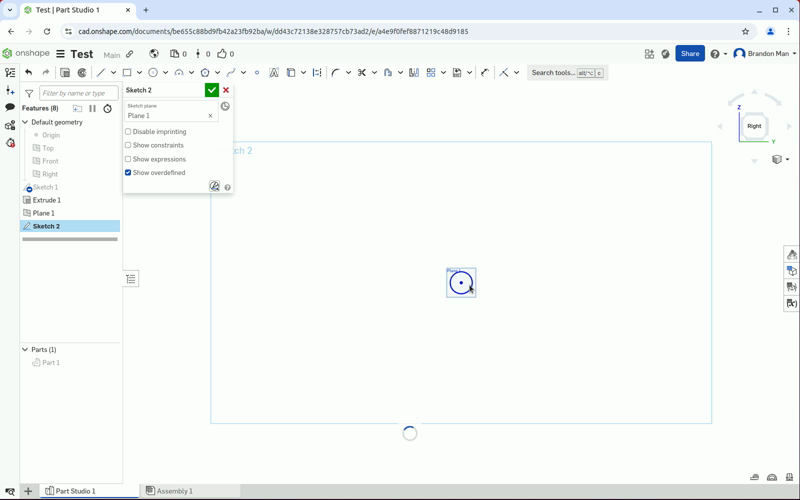
scroll(6)
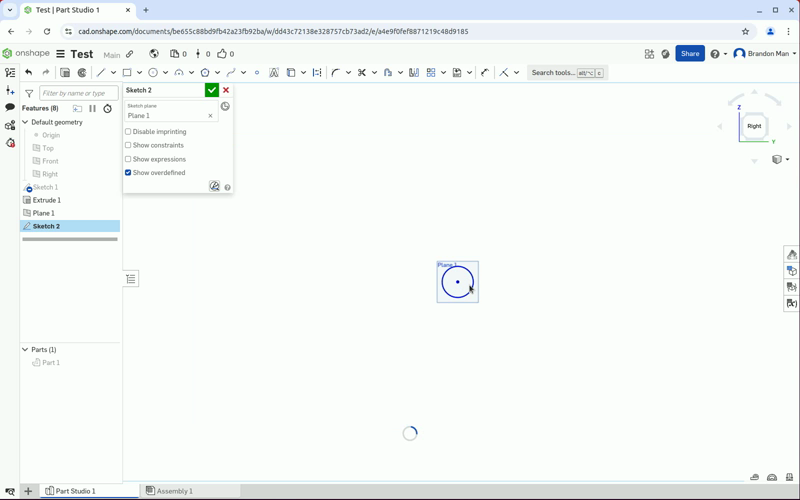
scroll(6)
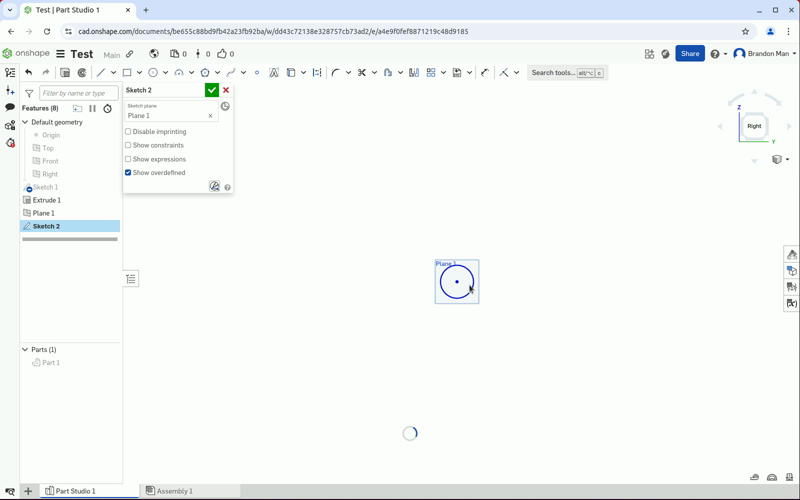
scroll(6)
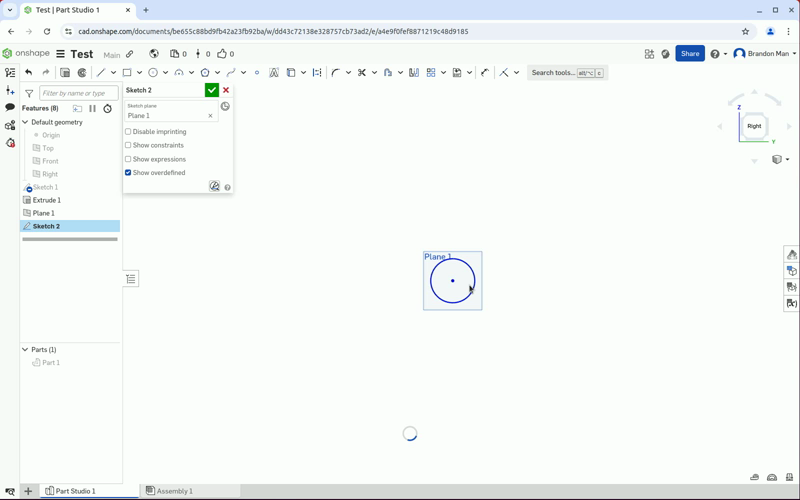
scroll(6)
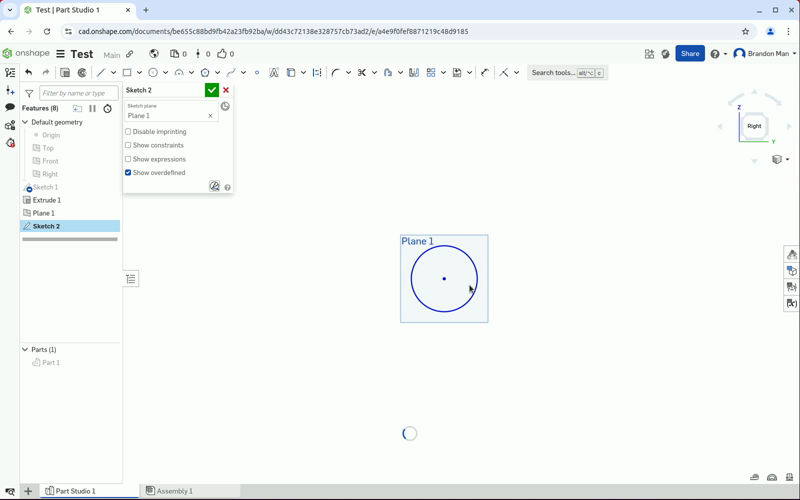
scroll(6)
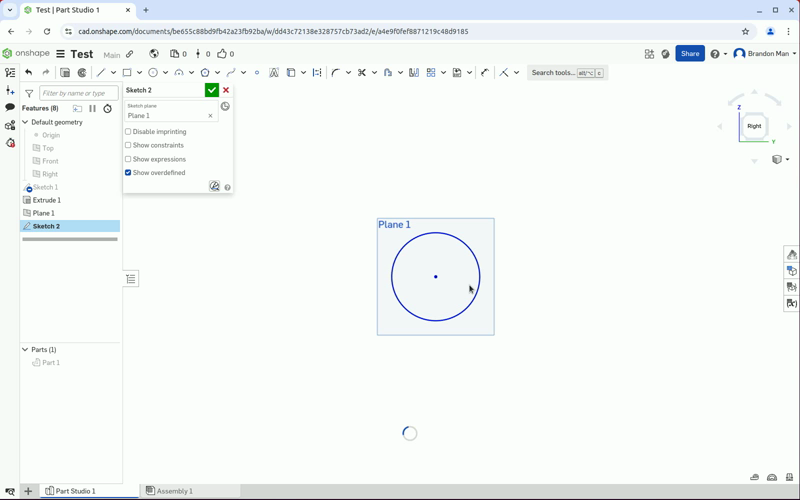
scroll(6)
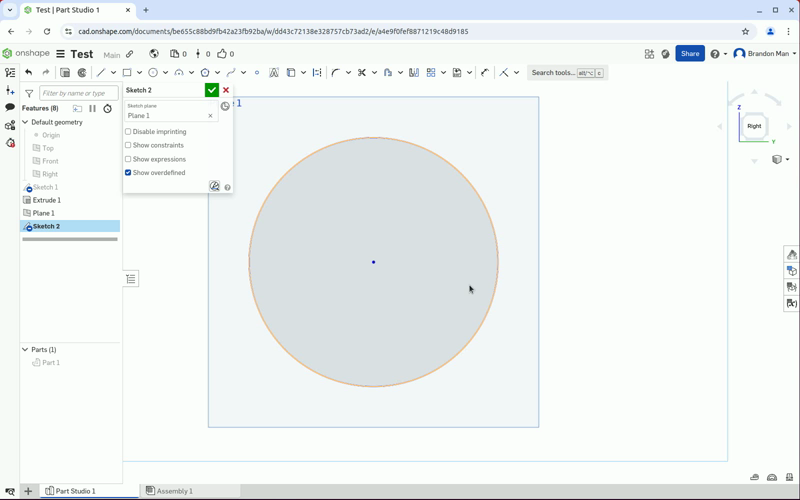
click(469, 284)
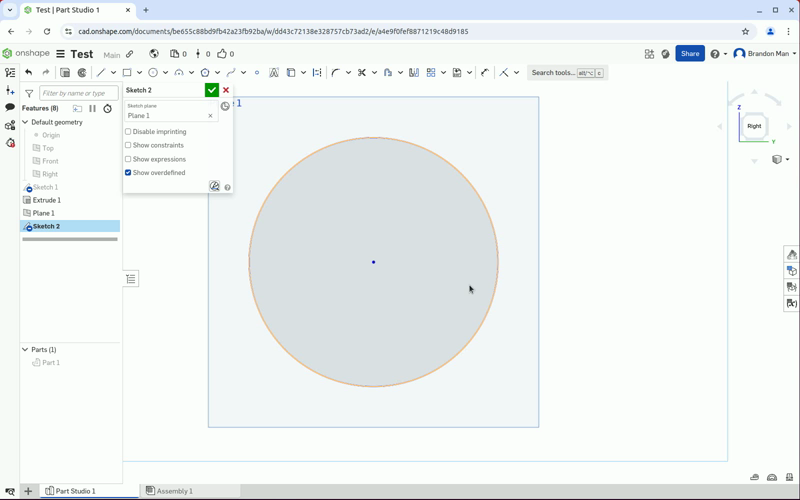
scroll(-6)
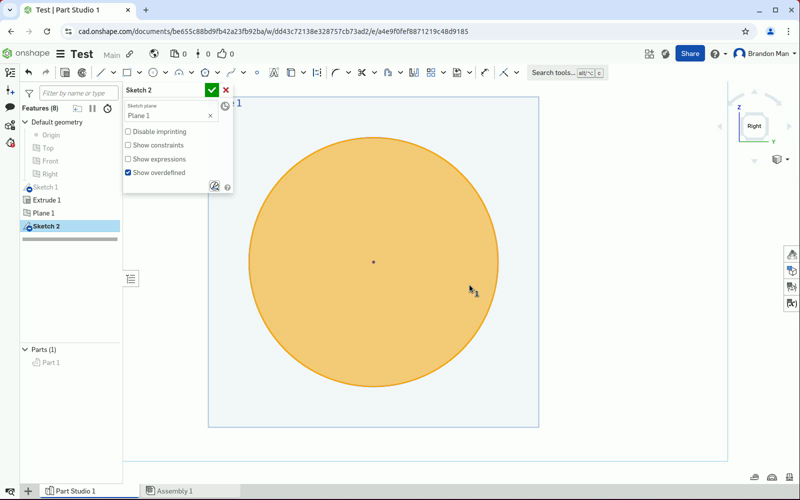
scroll(-6)
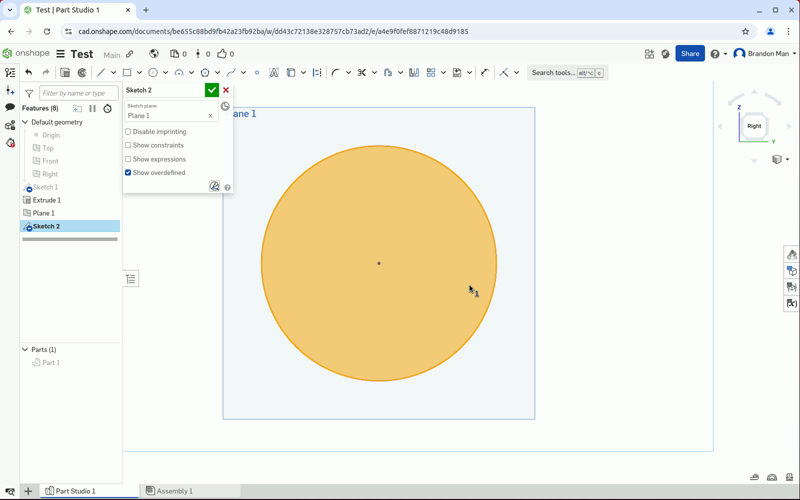
scroll(-6)
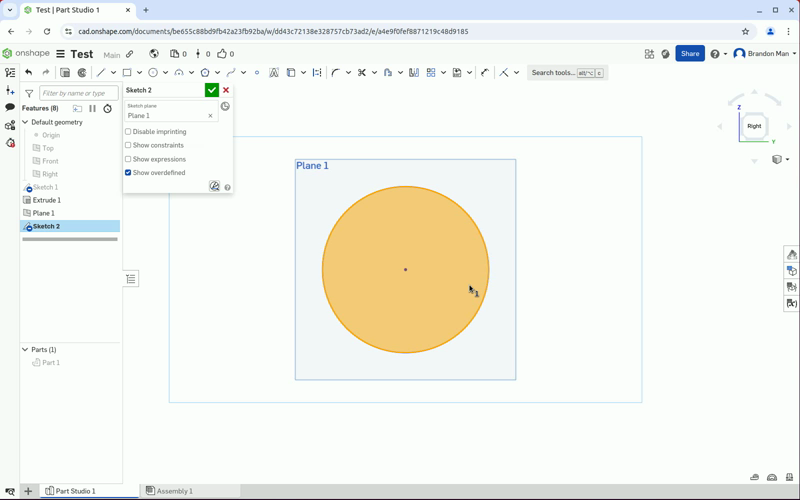
scroll(-6)
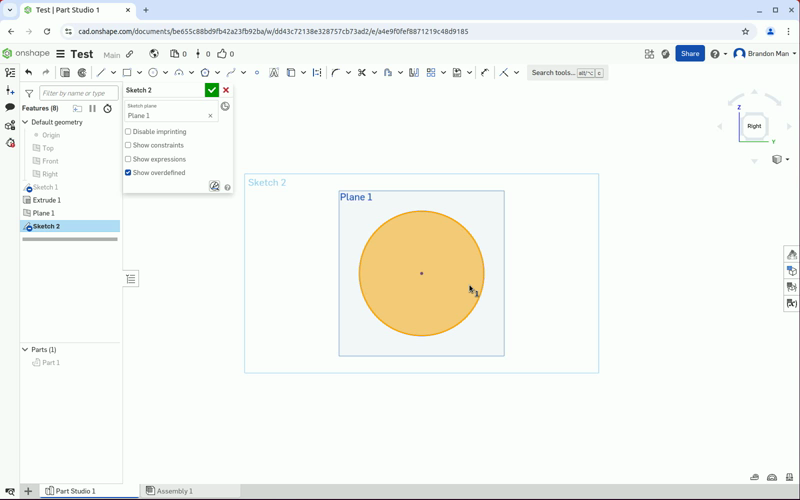
scroll(-6)
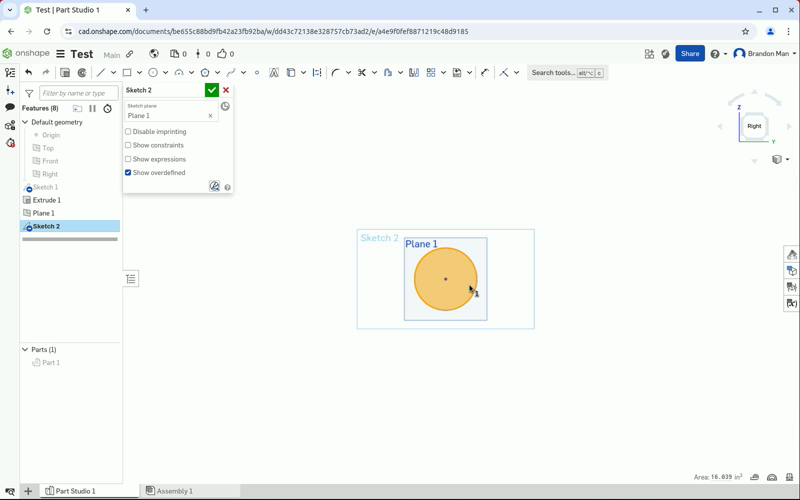
scroll(-6)
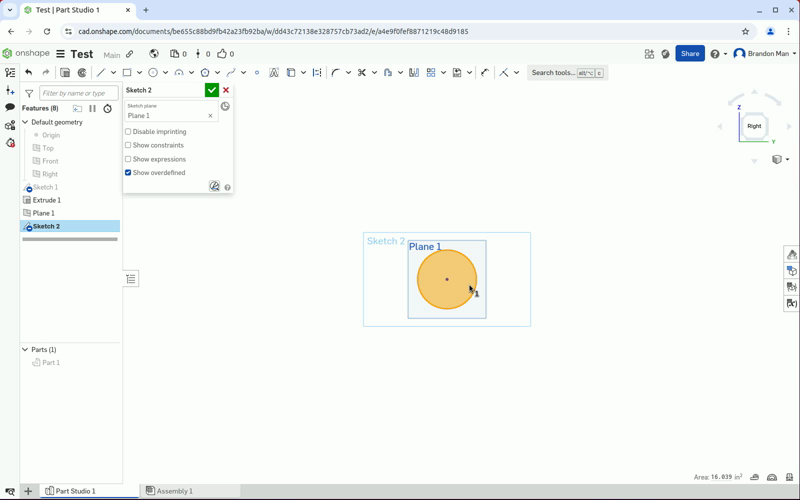
scroll(-6)
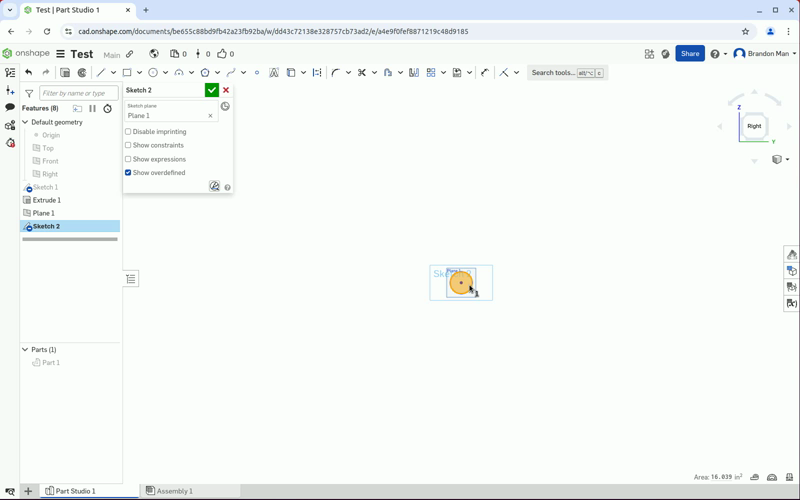
mouse_move(73, 352)
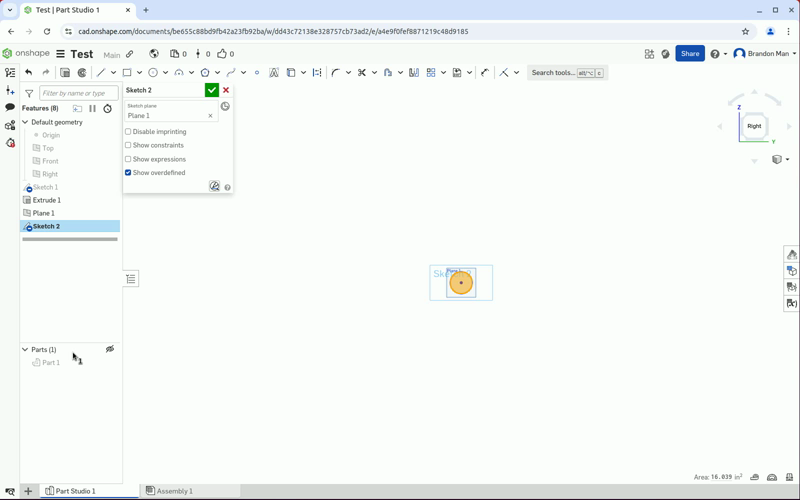
key(shift+y)
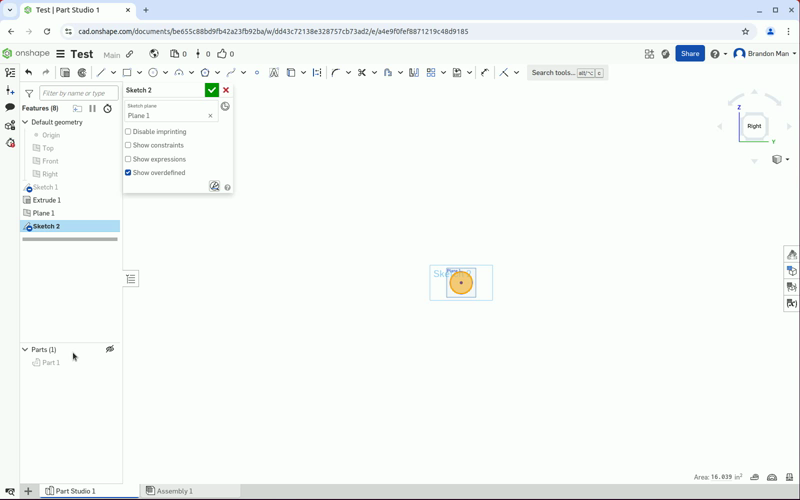
key(shift+e)
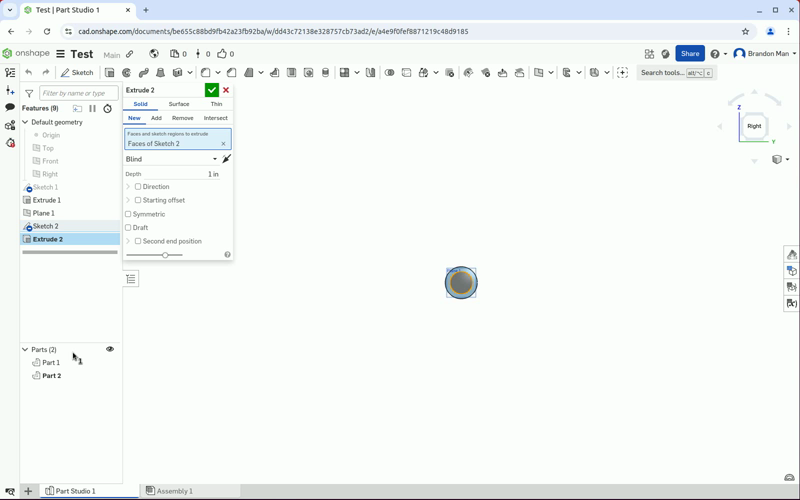
mouse_move(143, 106)
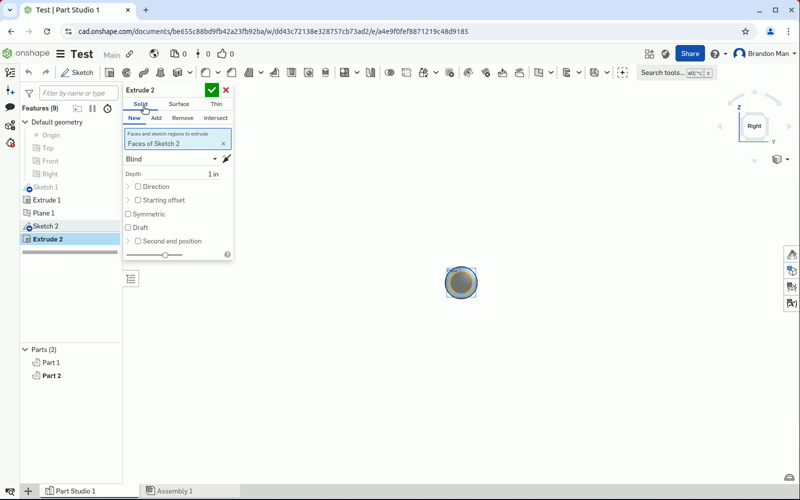
click(143, 106)
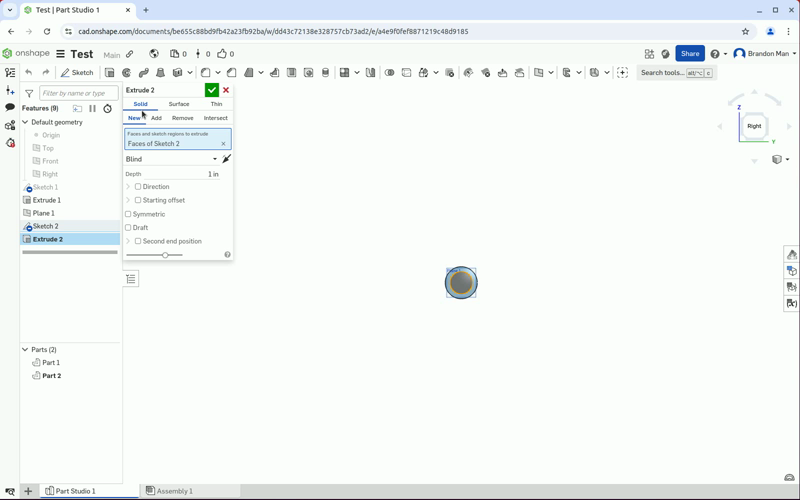
mouse_move(137, 120)
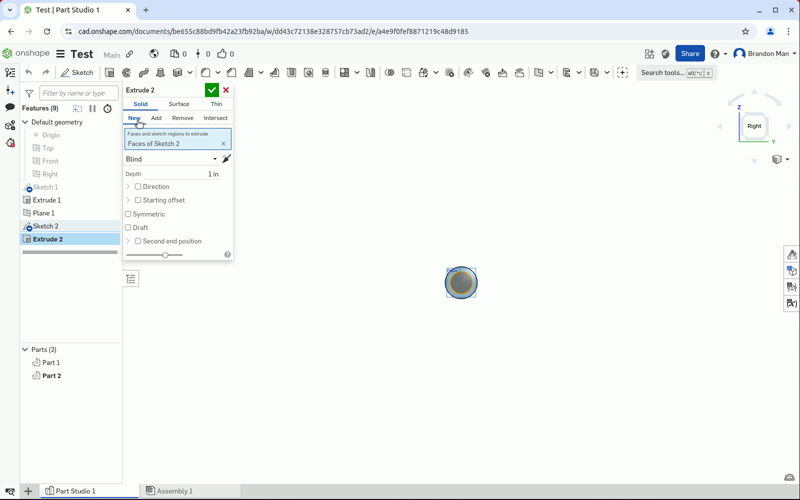
click(137, 120)
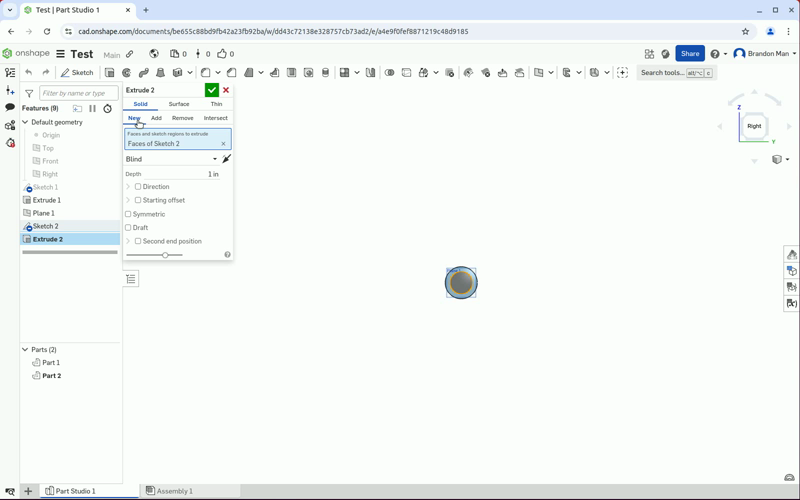
key(tab, 4)
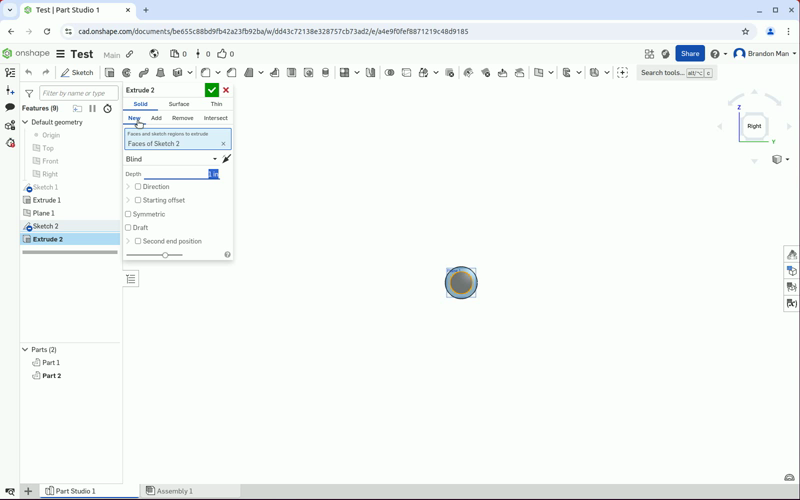
text(4.574)
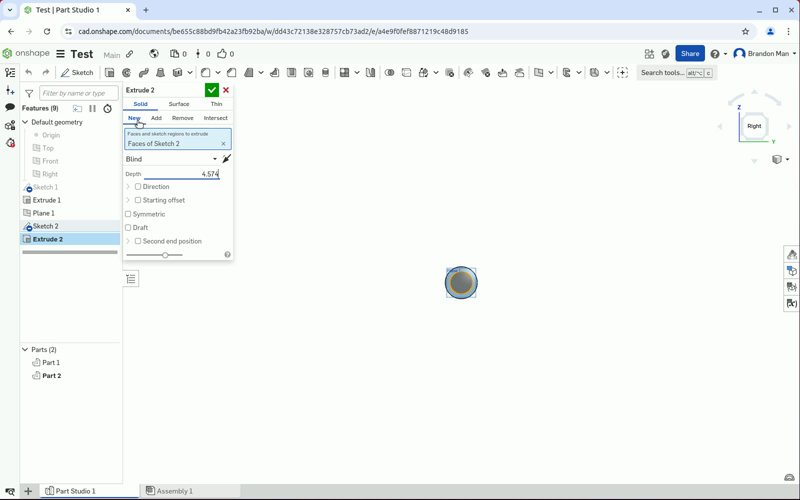
key(enter)
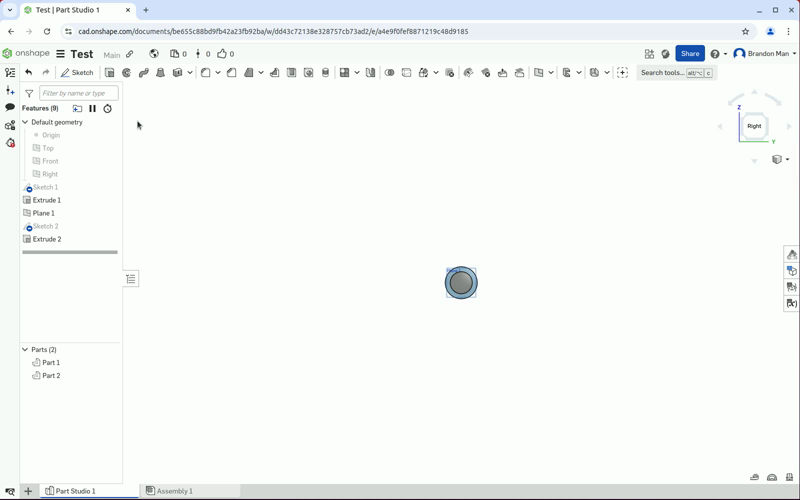
key(shift+h)
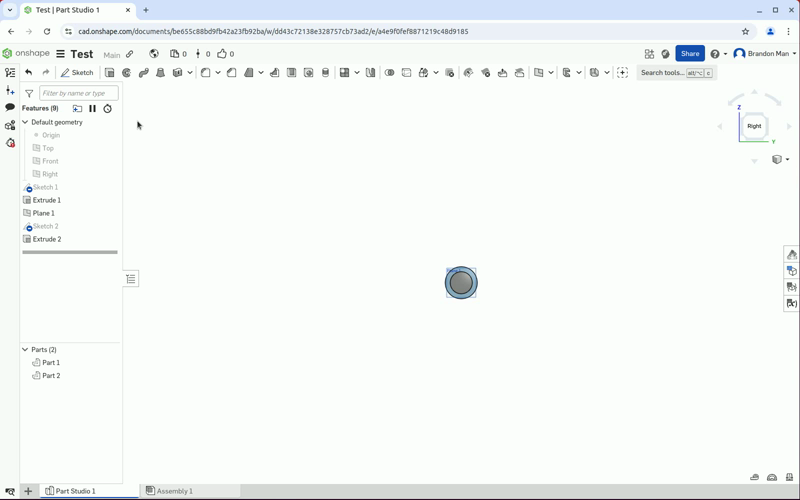
key(shift+h)
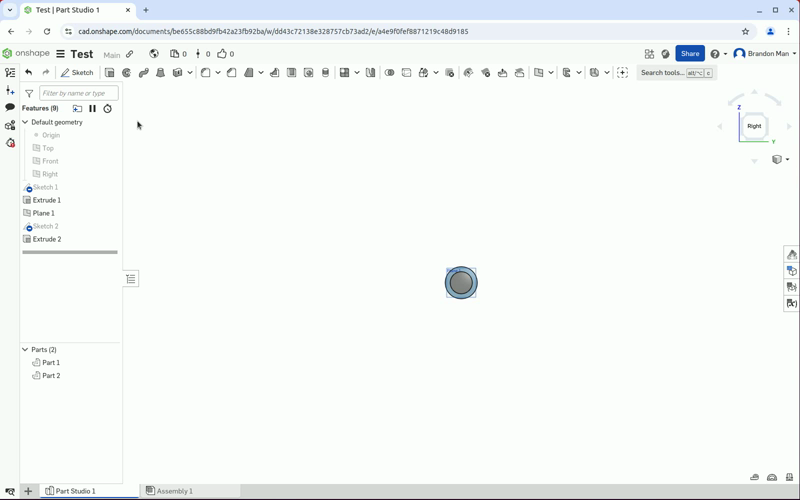
mouse_move(73, 189)
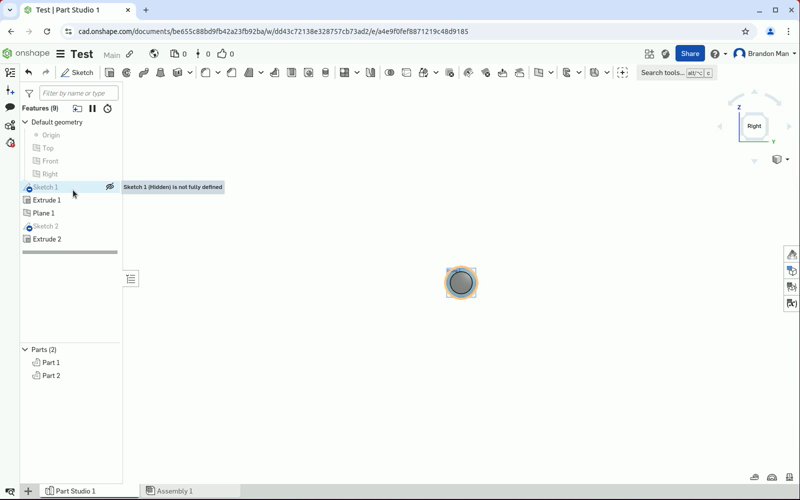
click(73, 189)
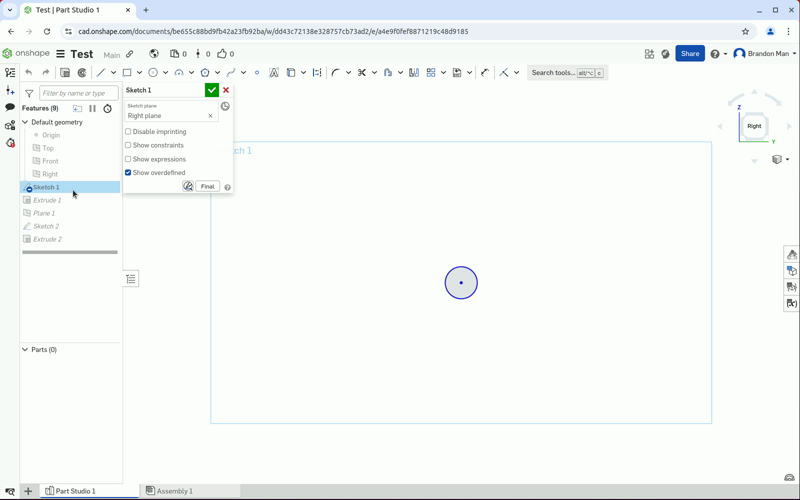
mouse_move(229, 92)
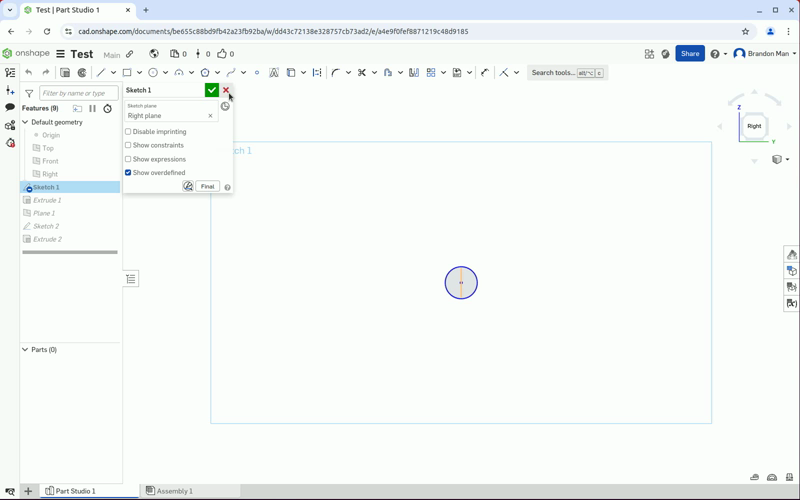
click(229, 92)
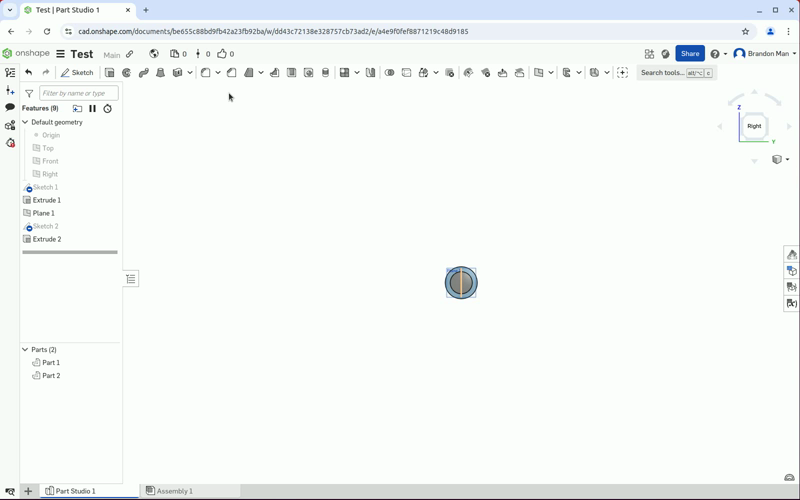
mouse_move(541, 75)
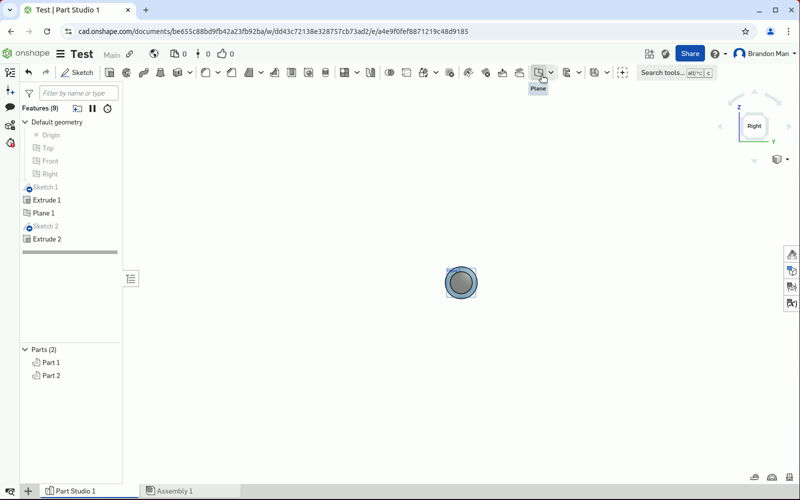
click(541, 75)
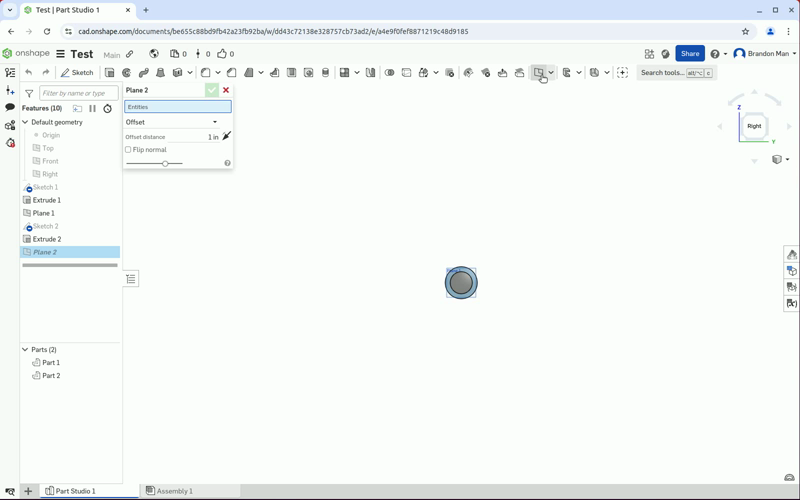
mouse_move(73, 176)
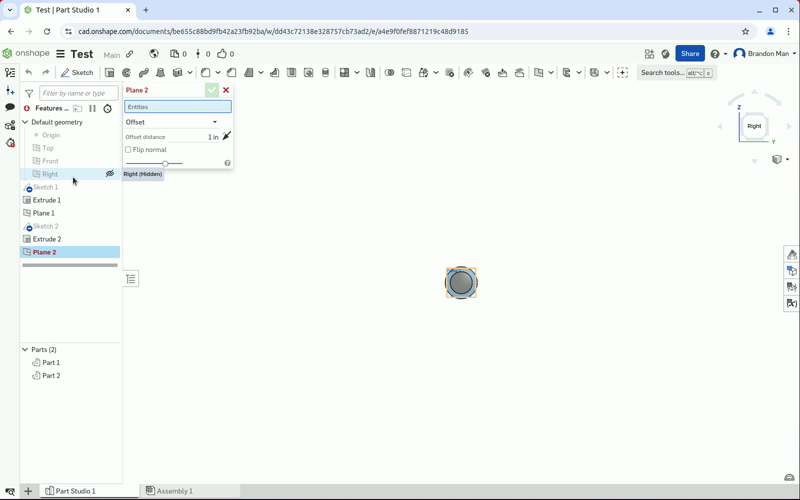
click(73, 176)
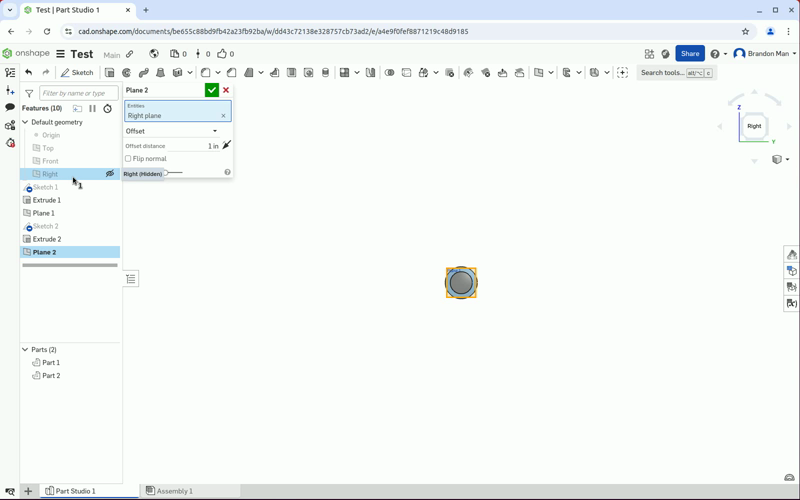
key(tab, 2)
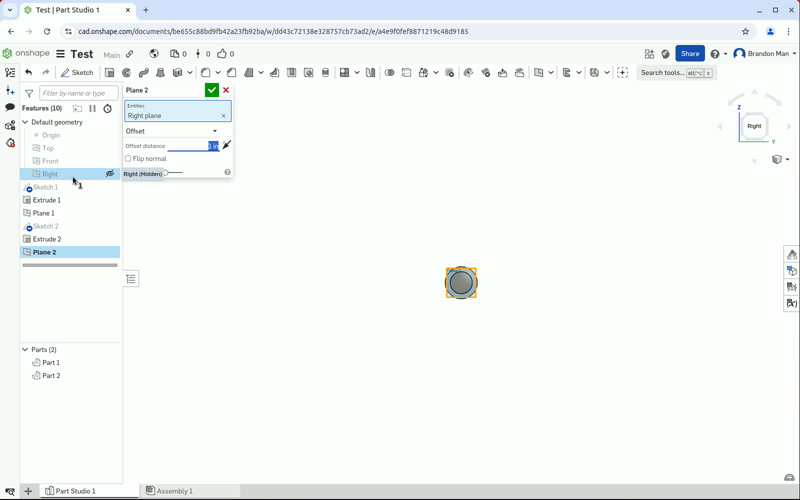
text(18.548)
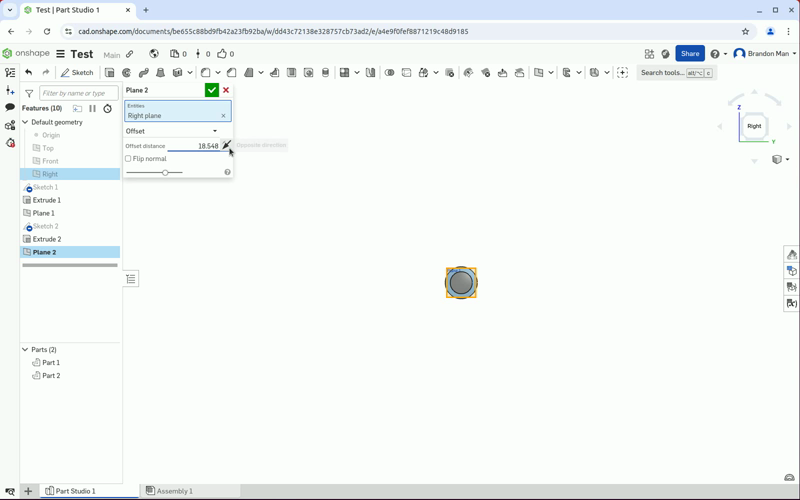
mouse_move(229, 147)
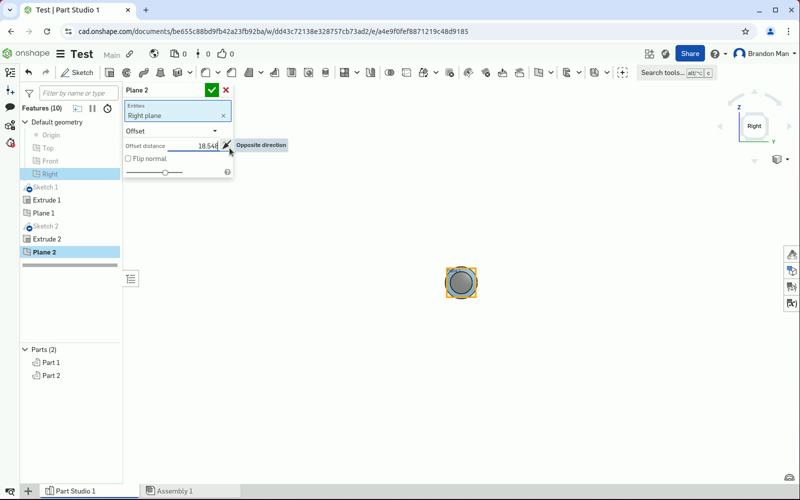
click(229, 147)
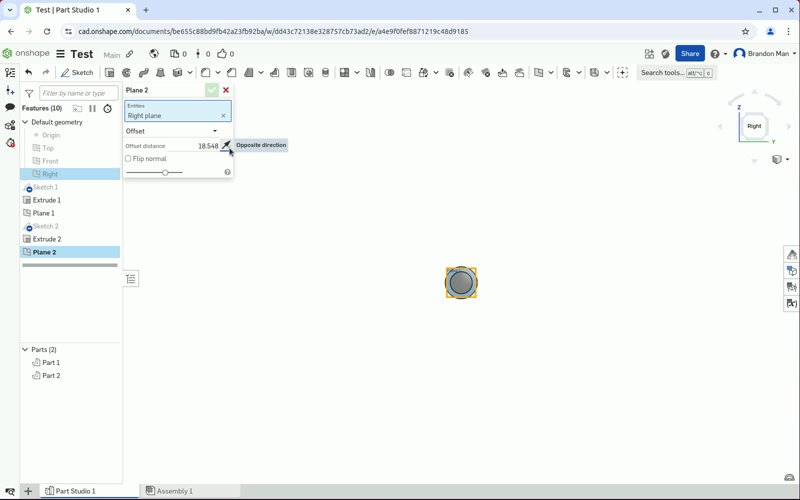
key(enter, 2)
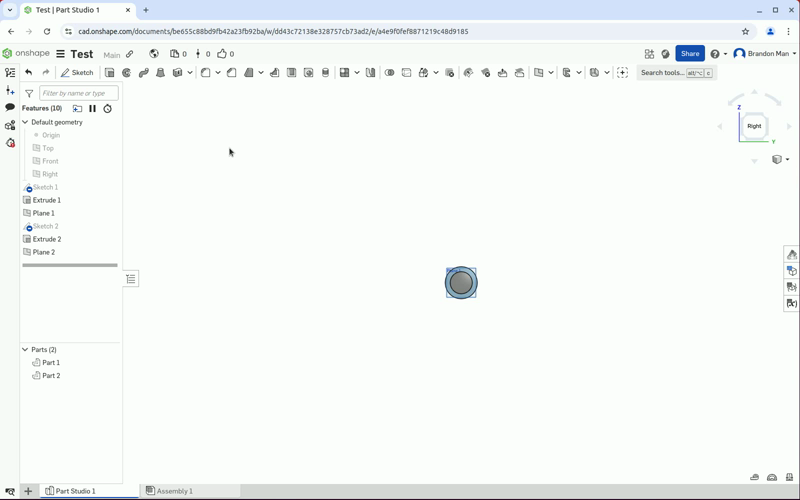
key(shift+s)
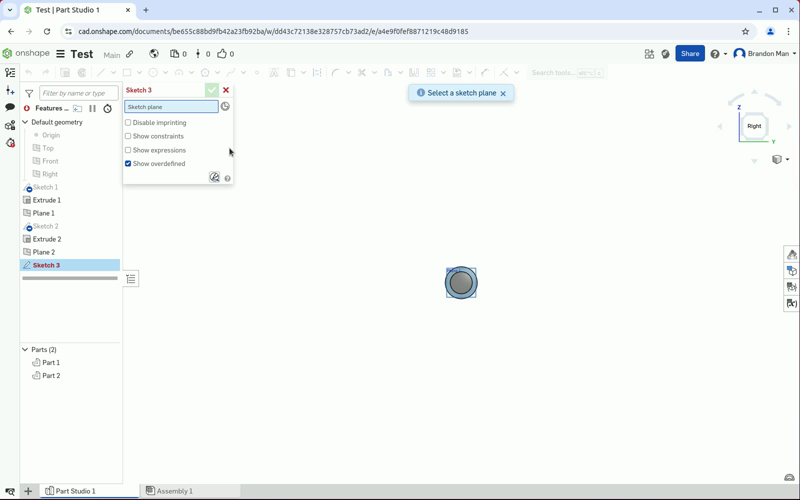
mouse_move(73, 254)
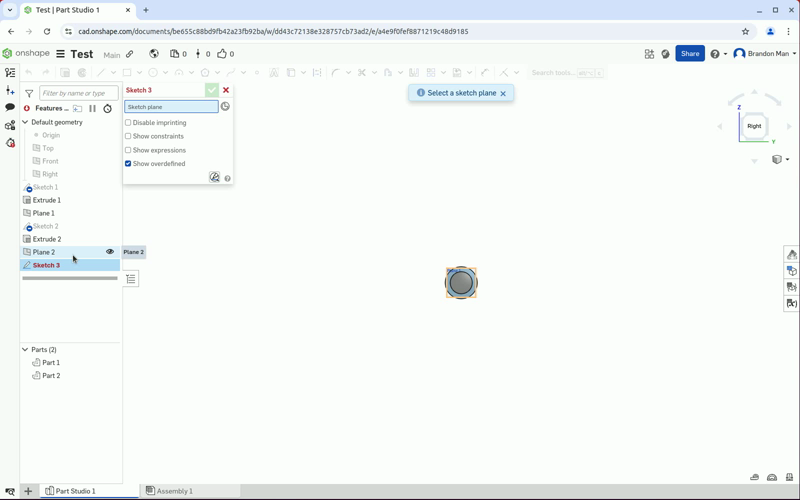
click(73, 254)
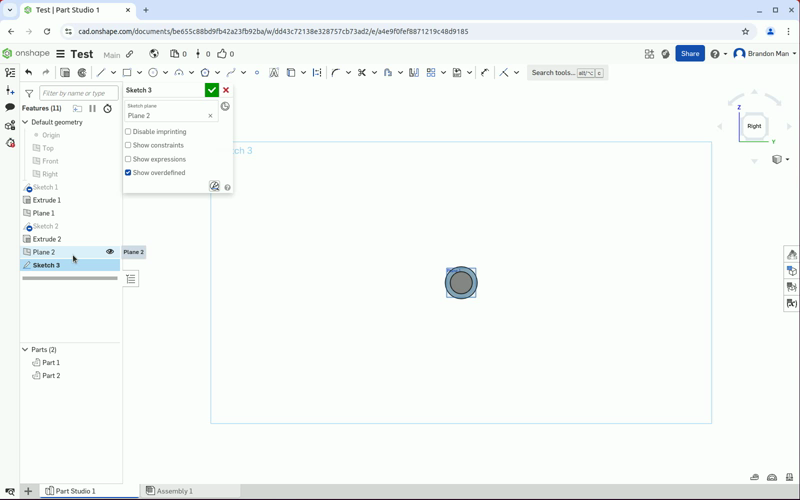
mouse_move(73, 352)
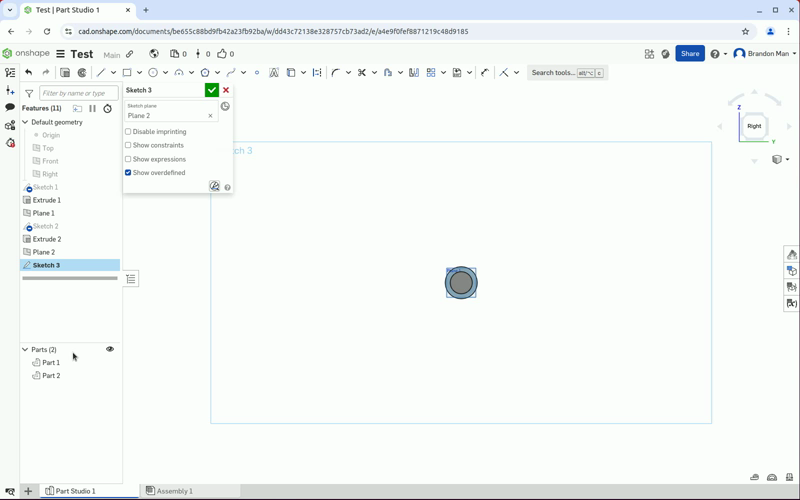
key(y)
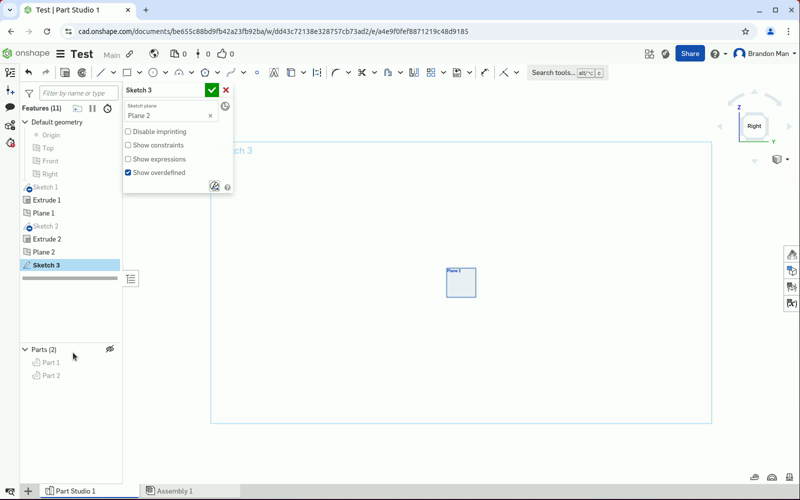
key(c)
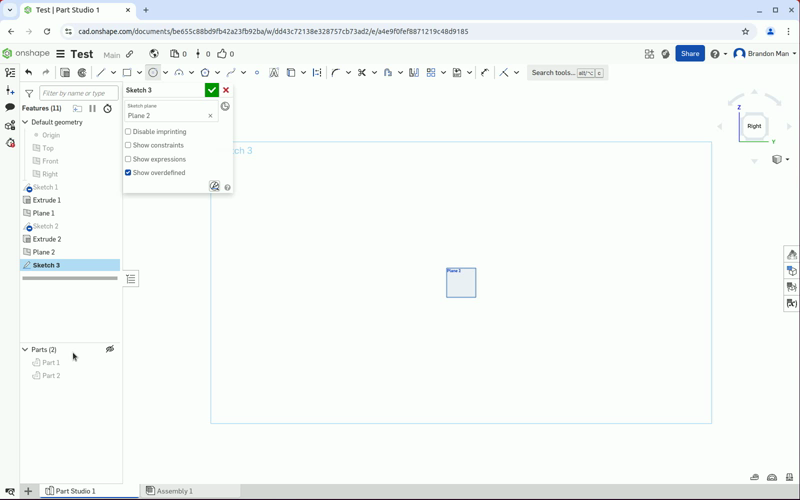
key_down(shift)
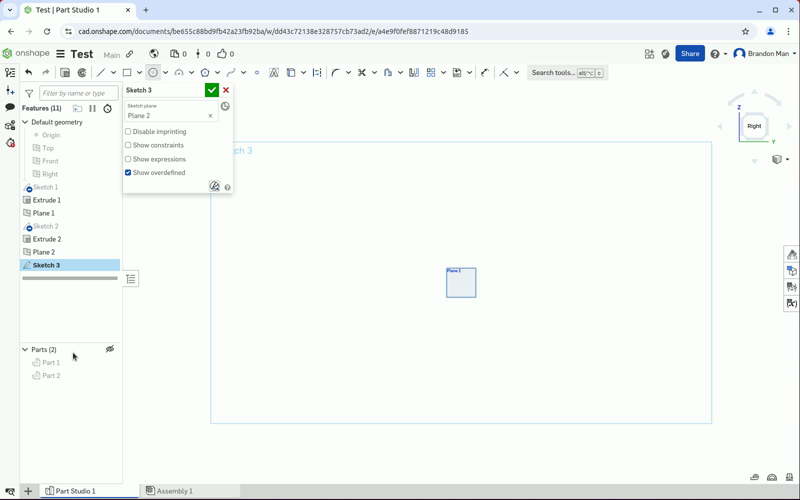
mouse_move(461, 282)
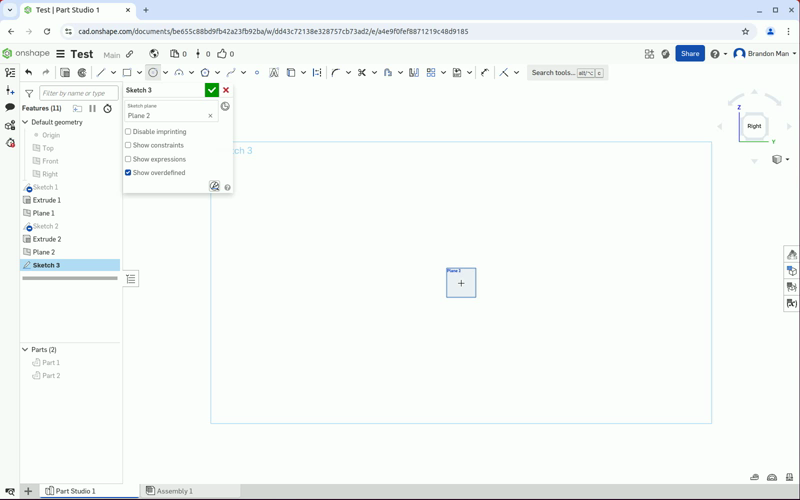
click(461, 282)
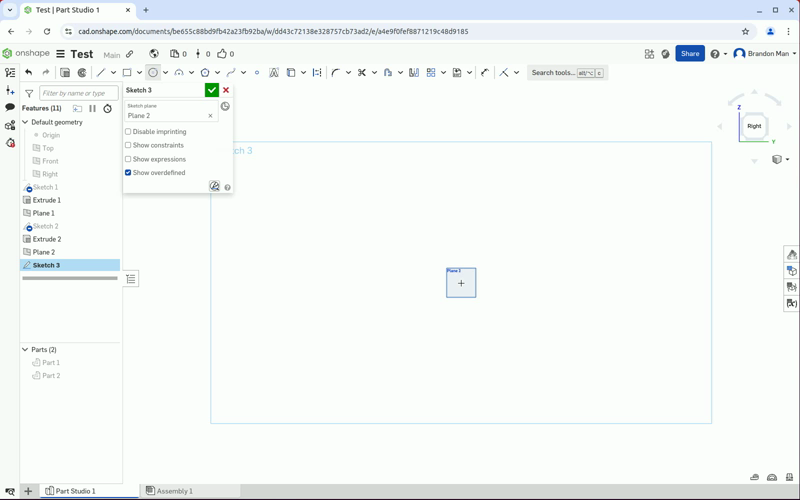
key_up(shift)
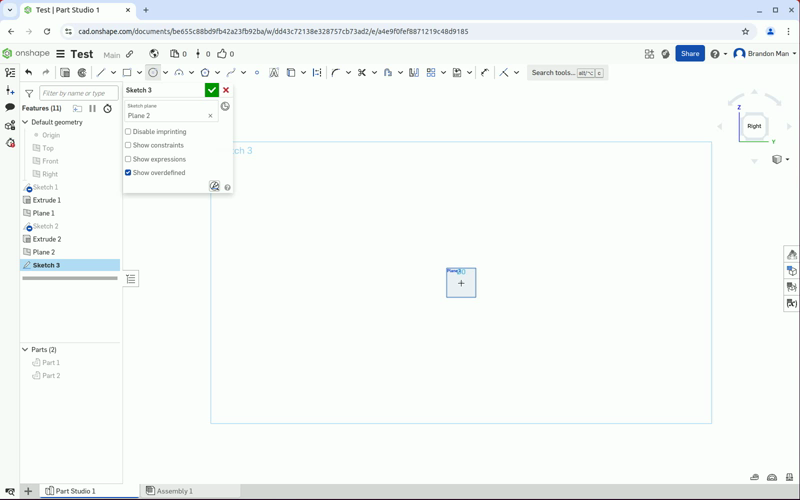
mouse_move(471, 282)
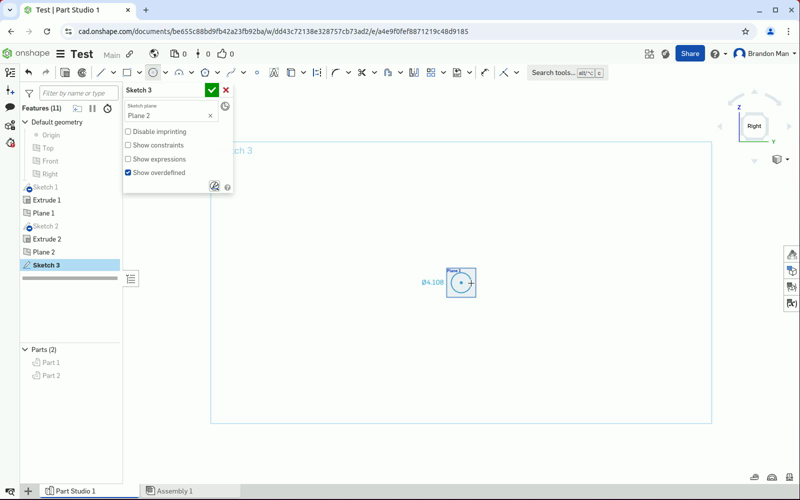
click(471, 282)
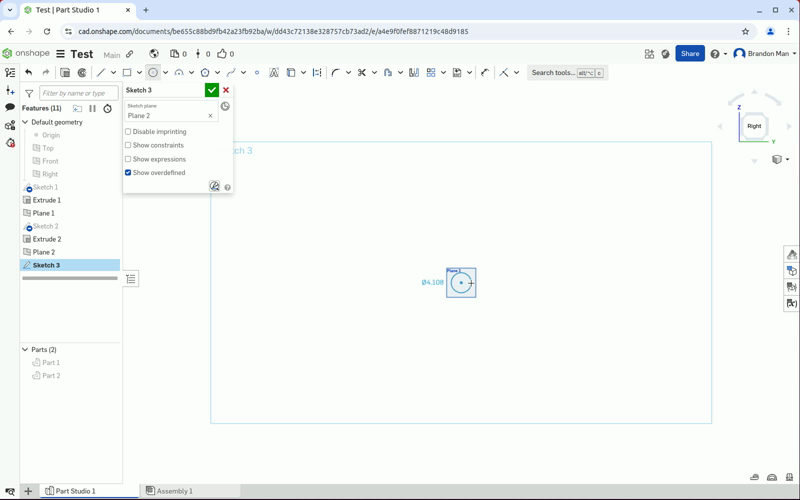
key(esc)
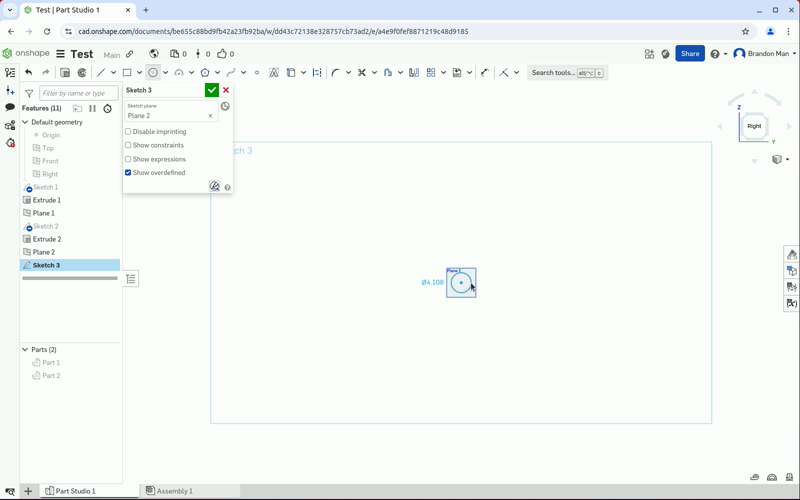
mouse_move(470, 282)
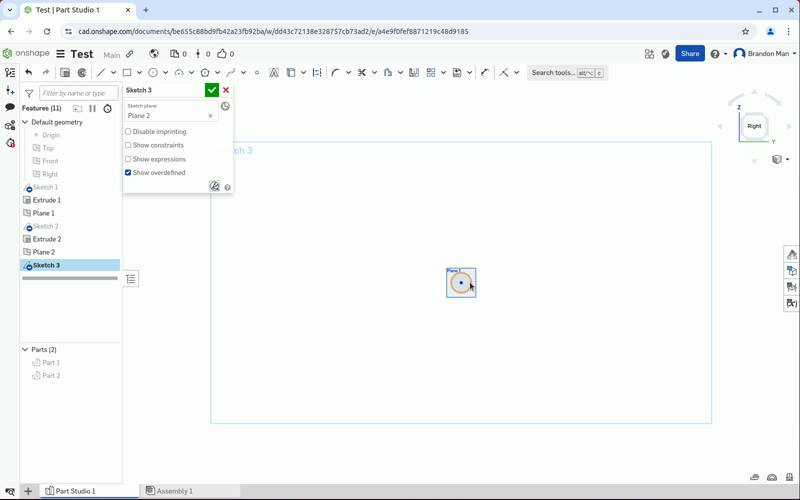
scroll(6)
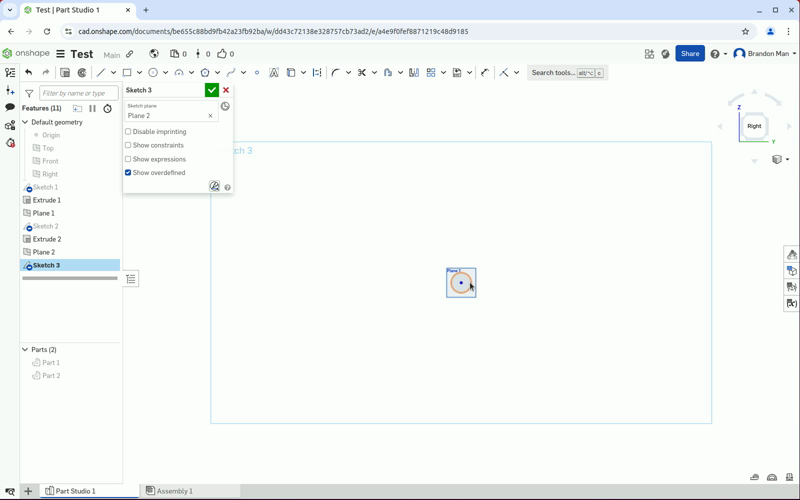
scroll(6)
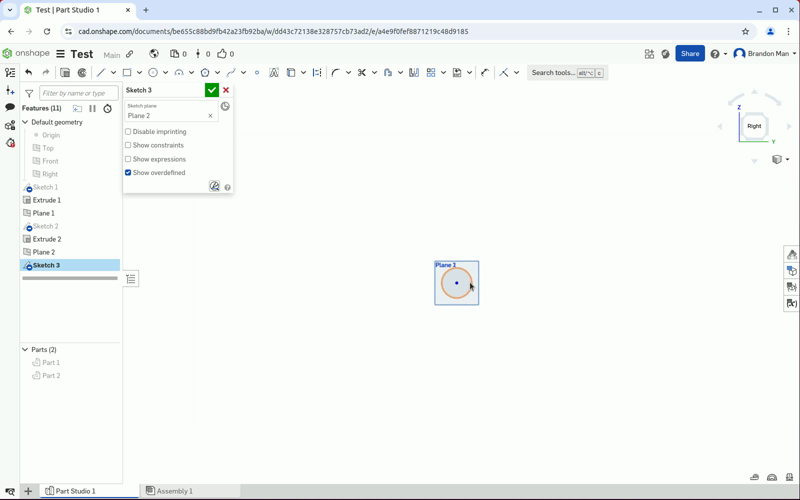
scroll(6)
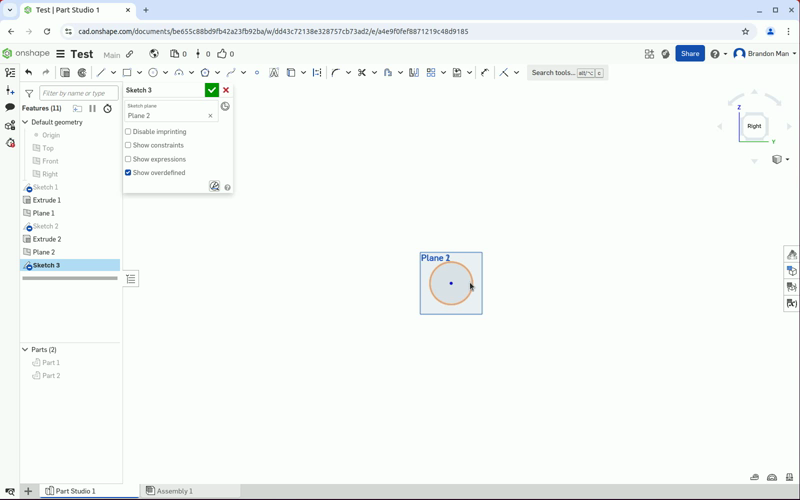
scroll(6)
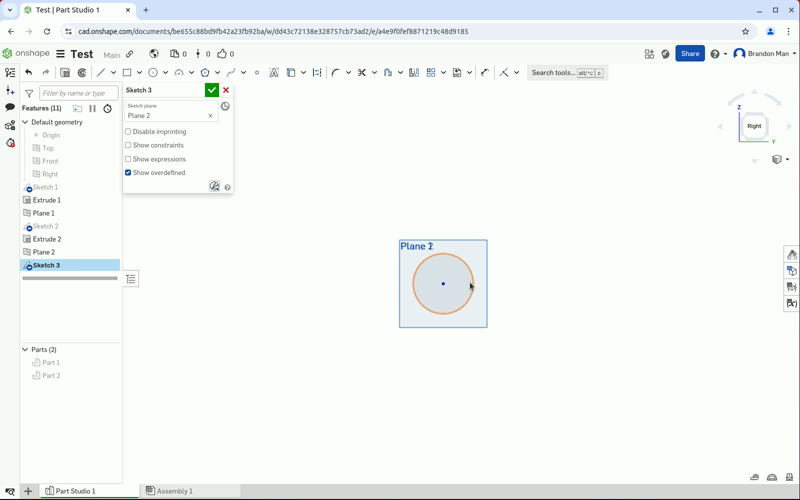
scroll(6)
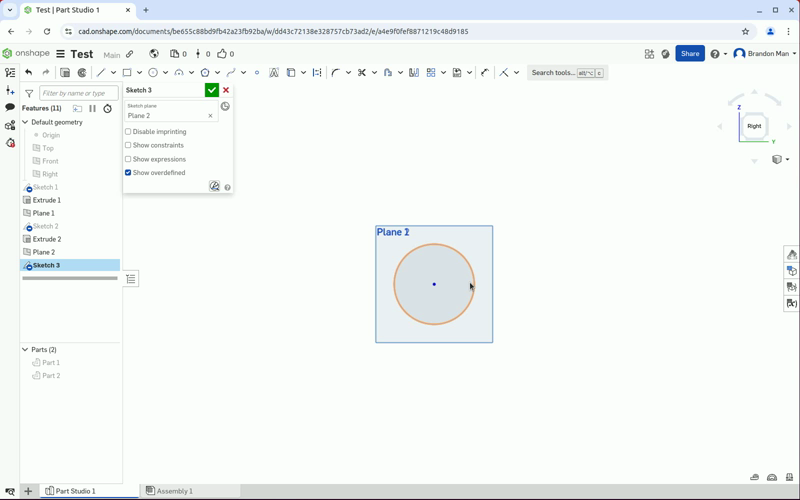
scroll(6)
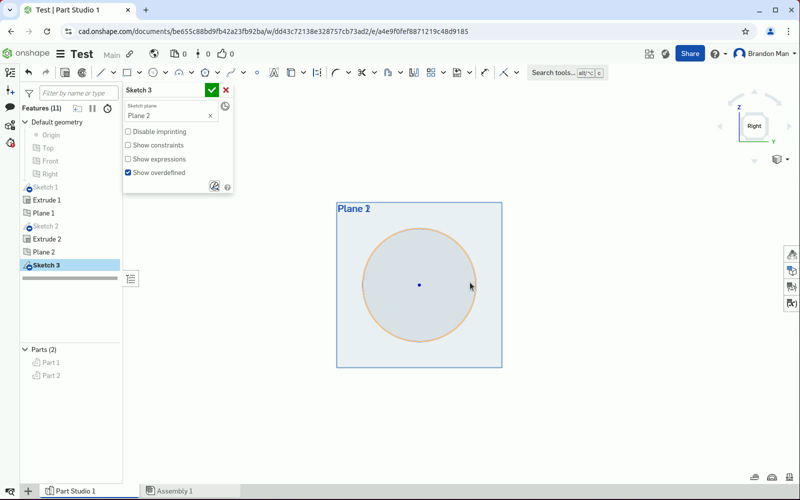
scroll(6)
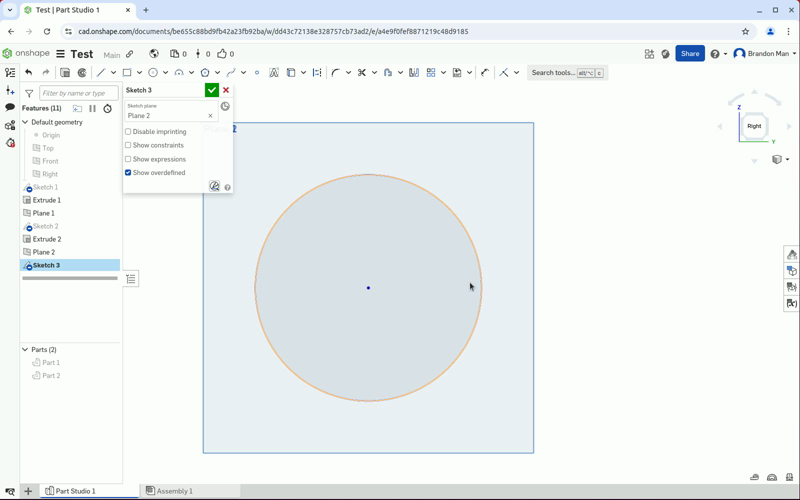
click(470, 282)
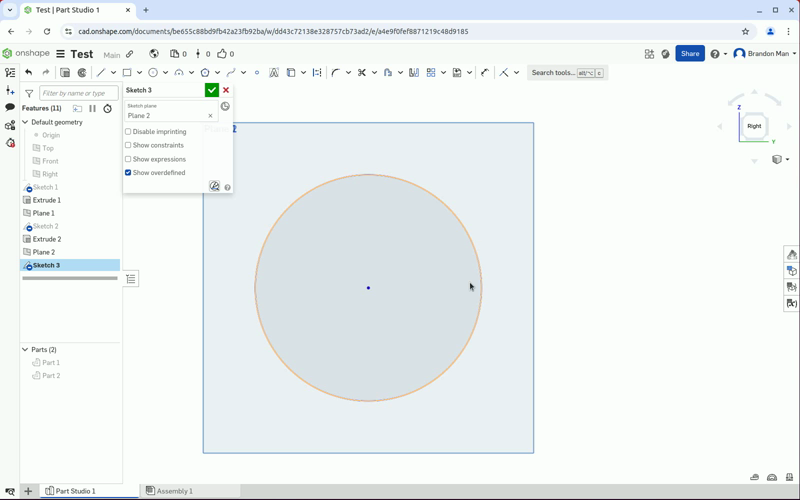
scroll(-6)
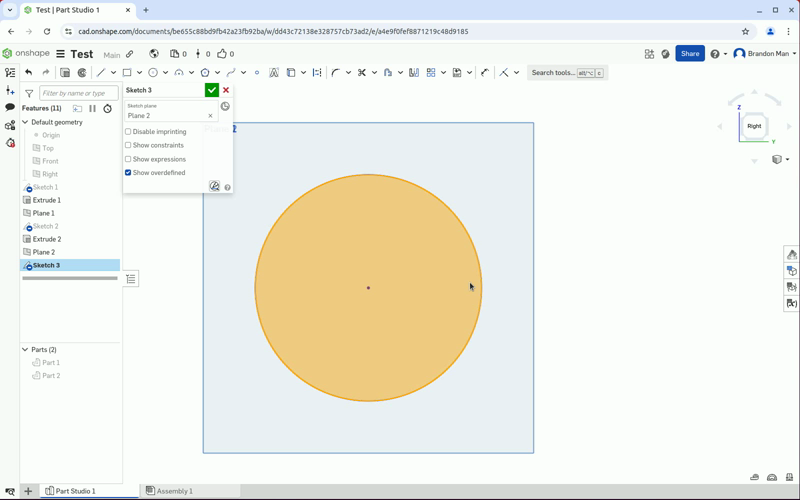
scroll(-6)
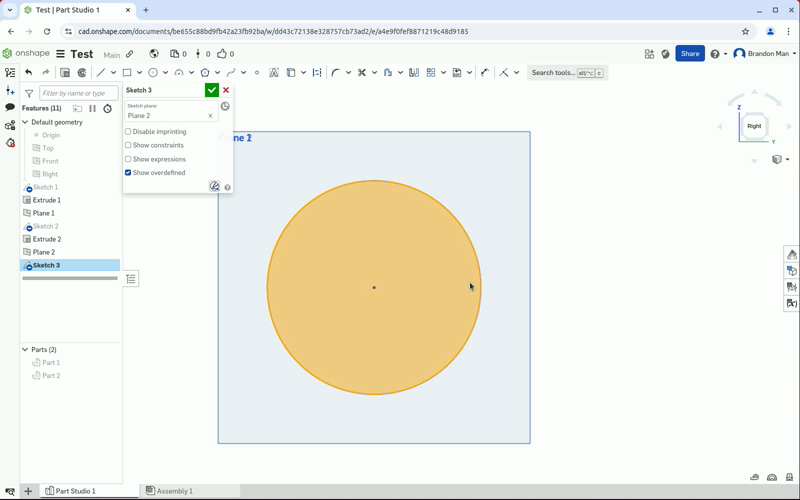
scroll(-6)
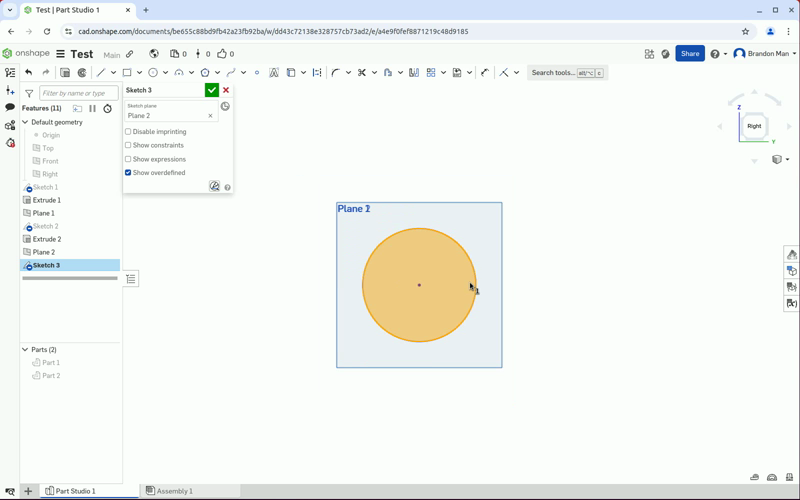
scroll(-6)
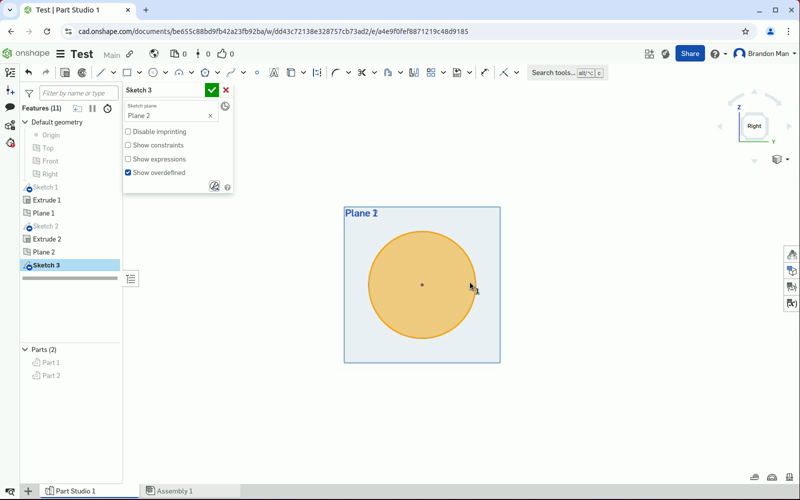
scroll(-6)
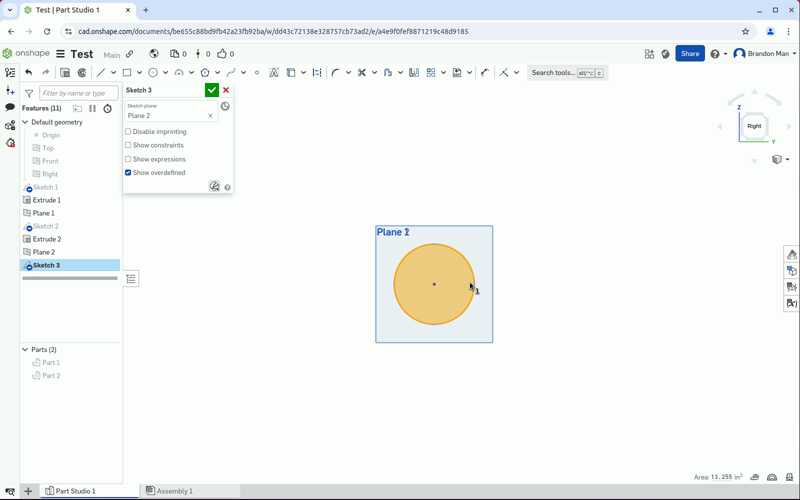
scroll(-6)
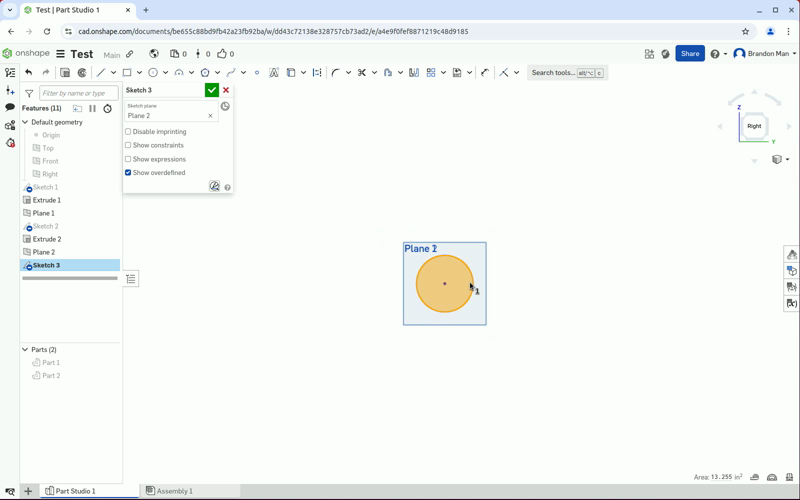
scroll(-6)
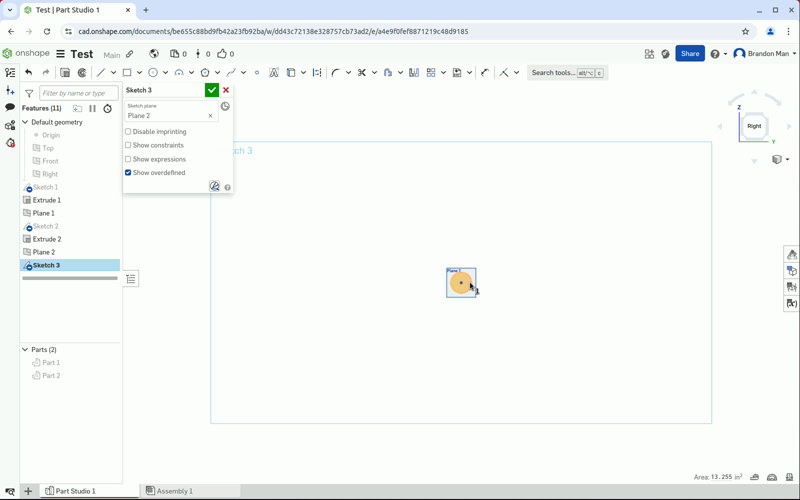
mouse_move(73, 352)
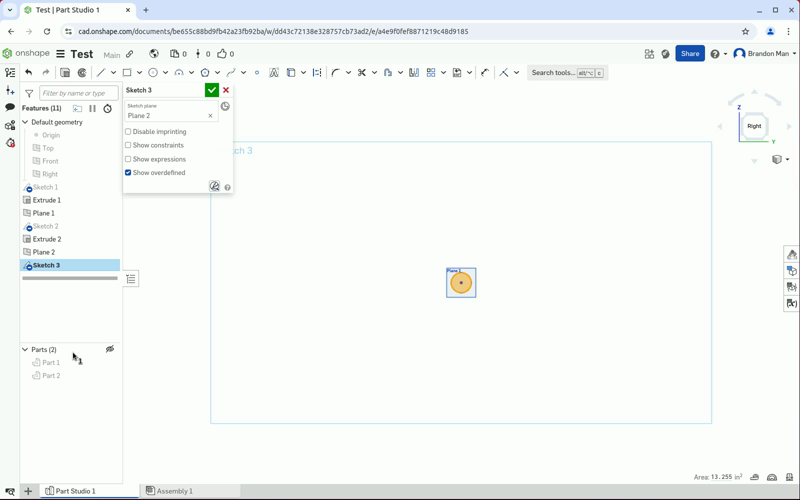
key(shift+y)
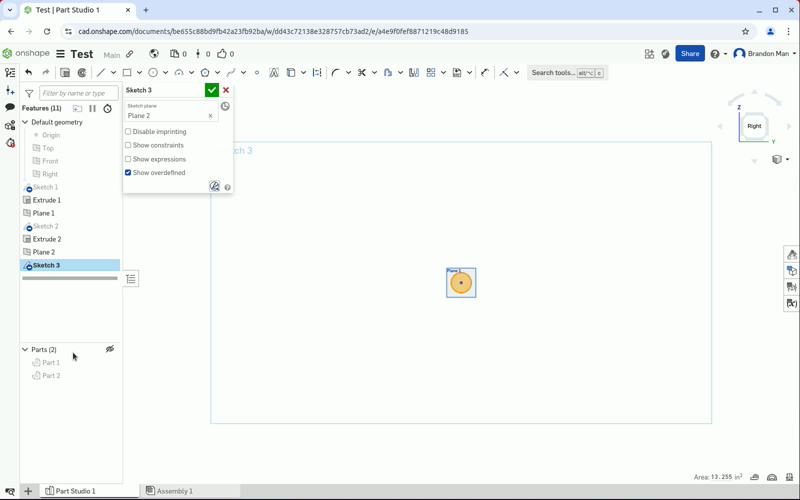
key(shift+e)
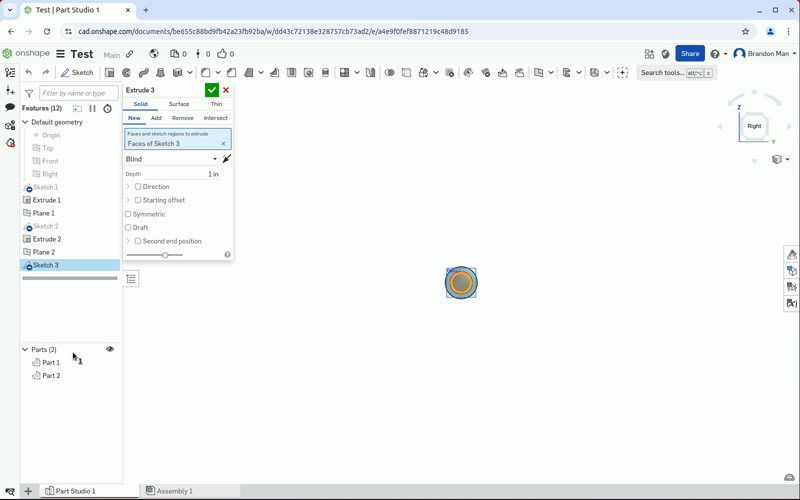
mouse_move(143, 106)
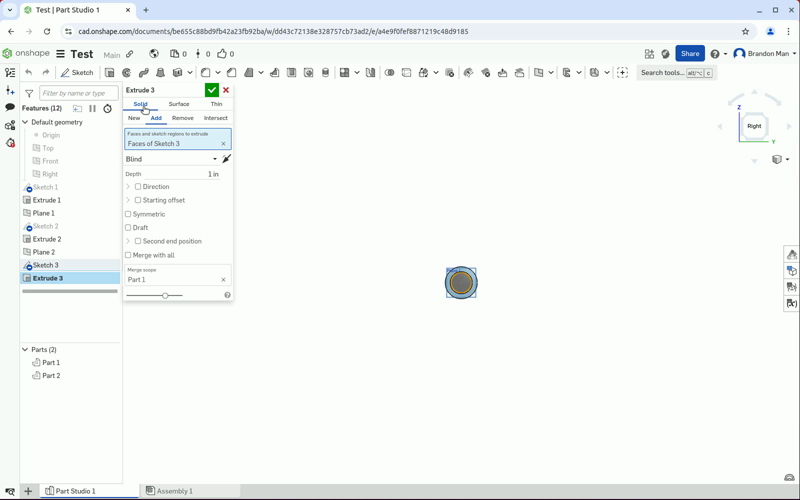
click(143, 106)
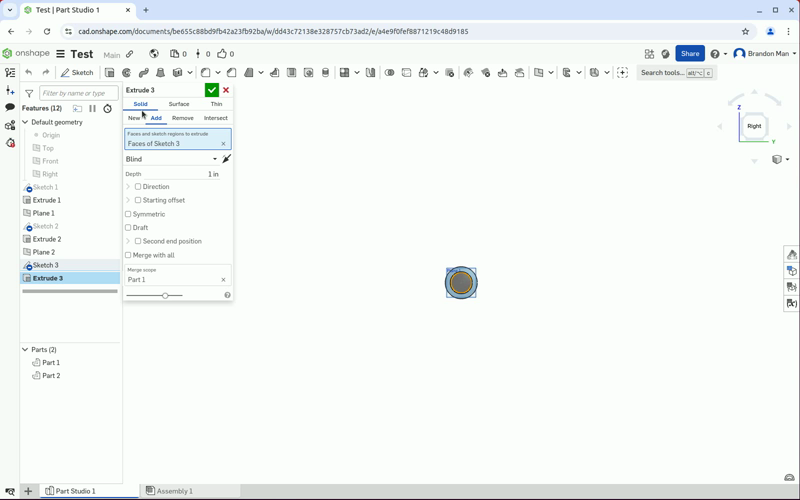
mouse_move(137, 120)
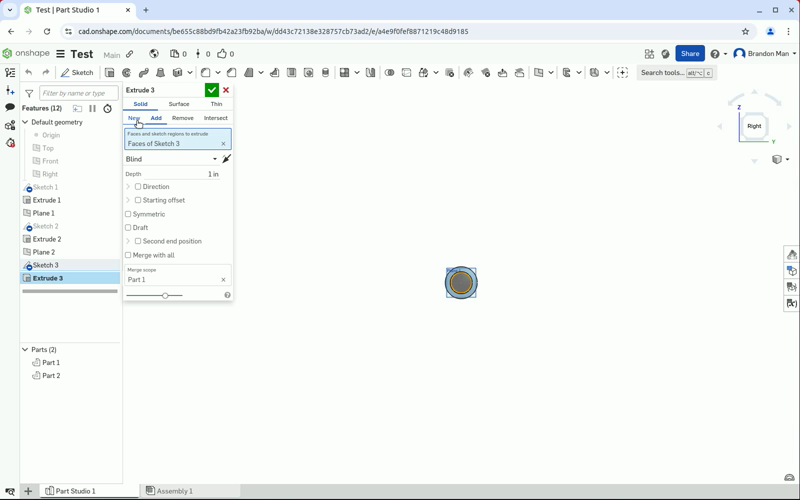
click(137, 120)
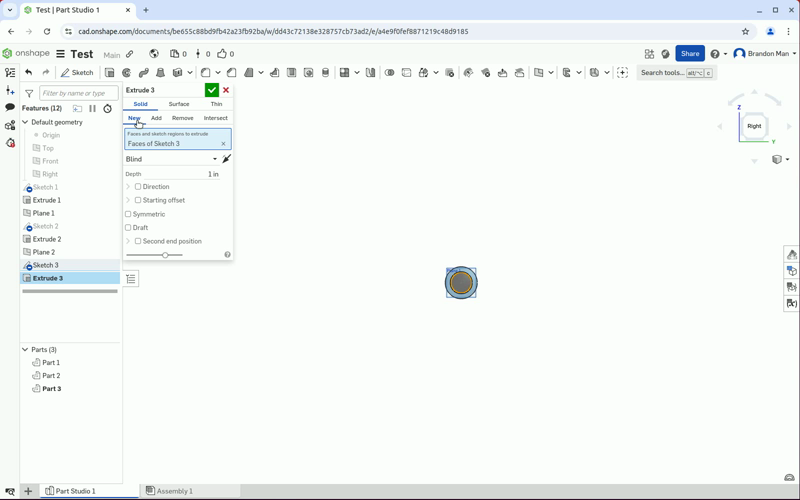
key(tab, 4)
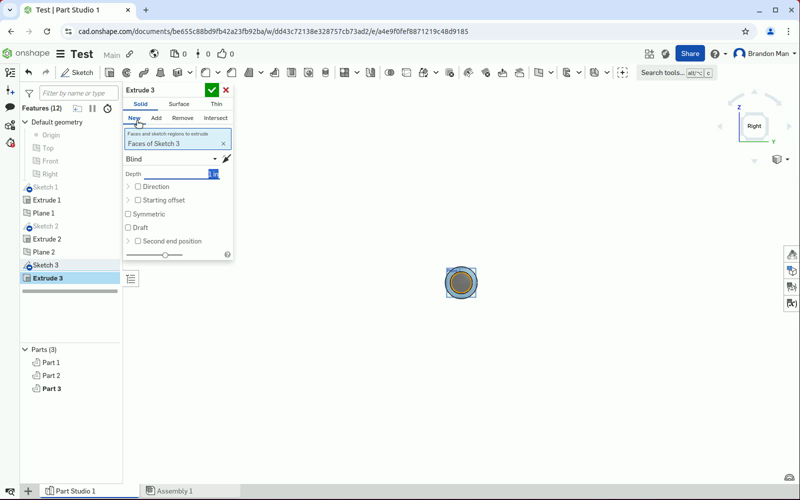
text(4.574)
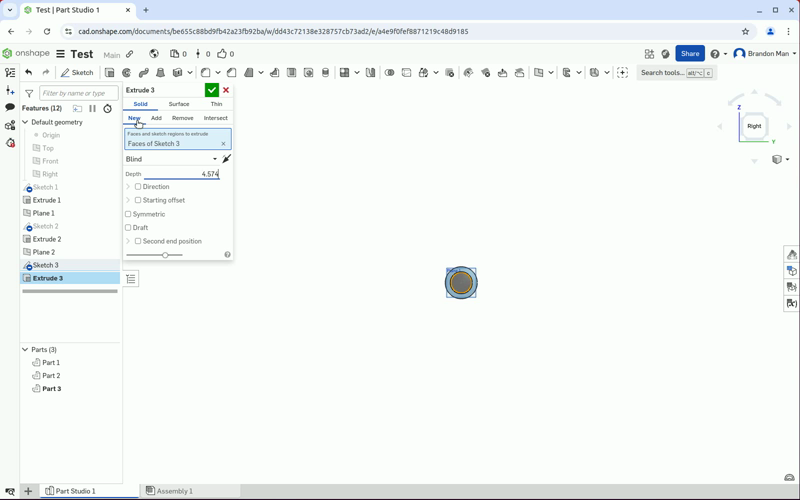
key(enter)
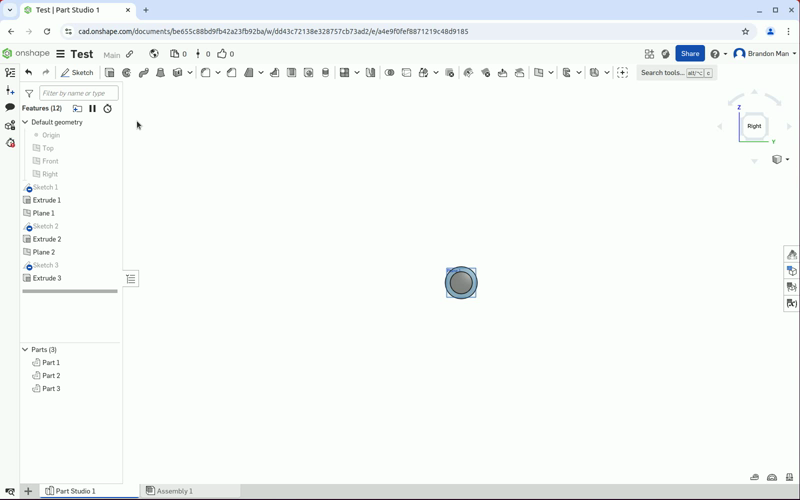
key(shift+h)
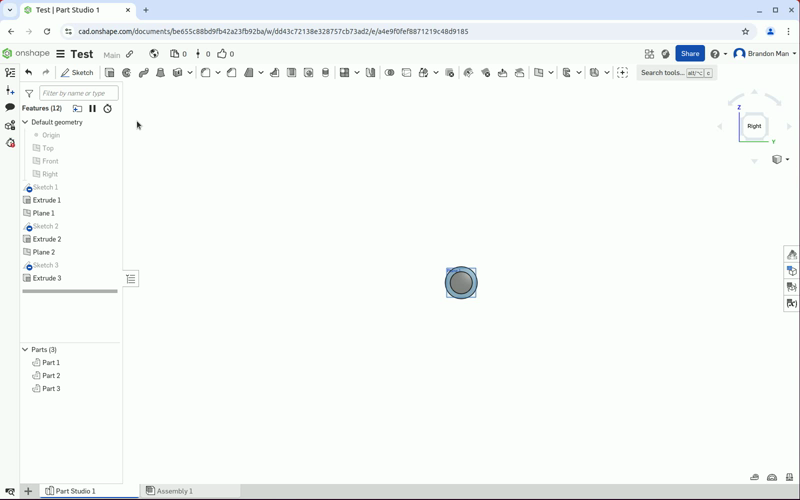
key(shift+h)
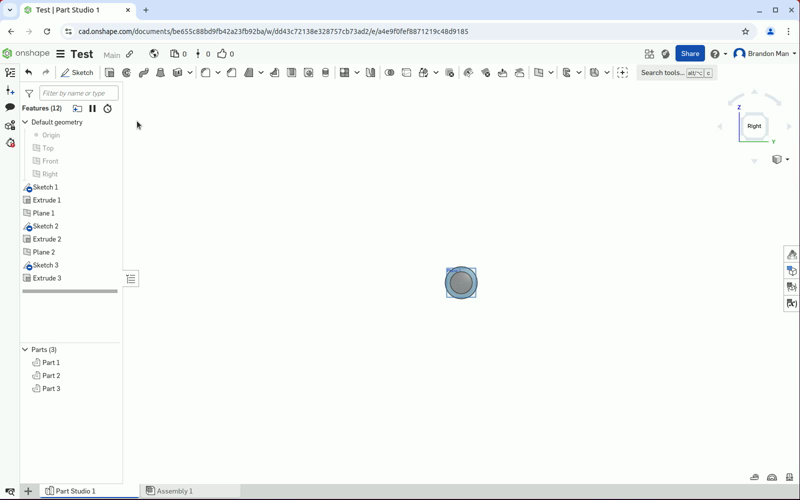
key(shift+7)
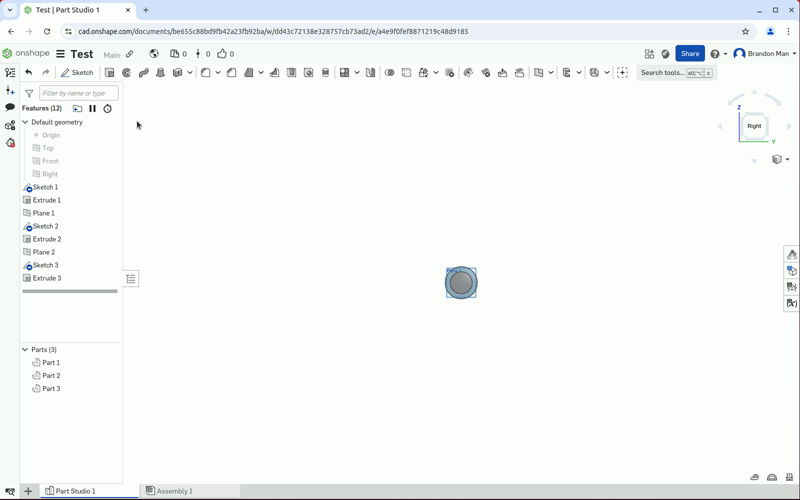
key(right, 2)
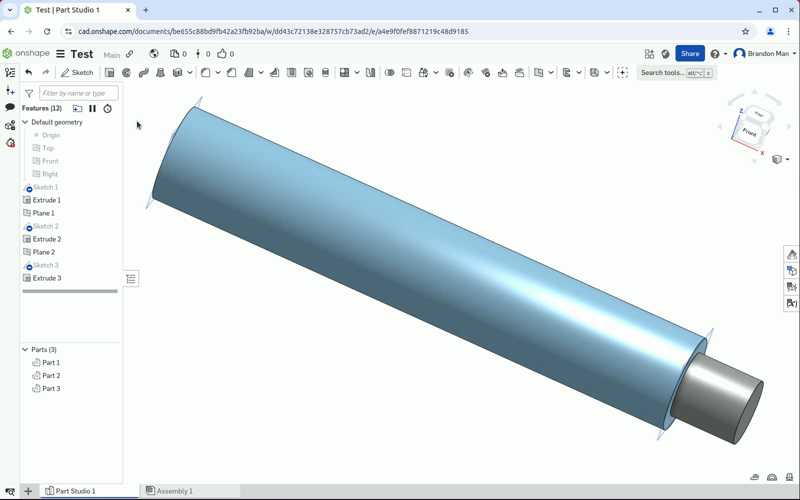
key(down, 2)
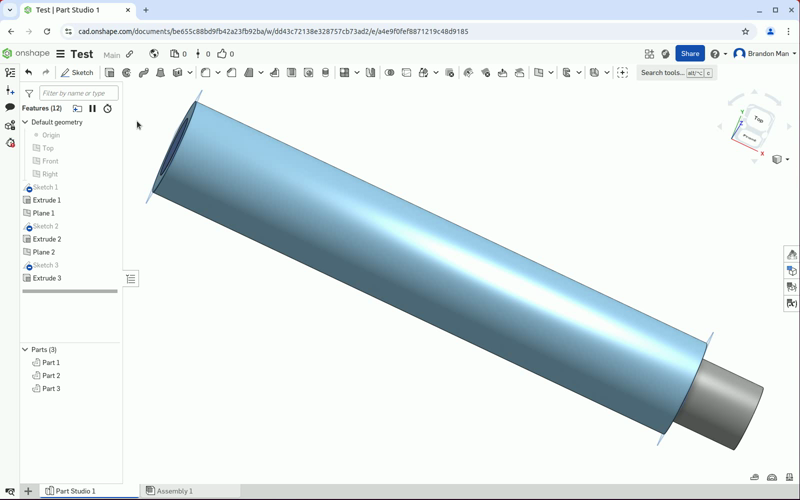
key(up, 2)
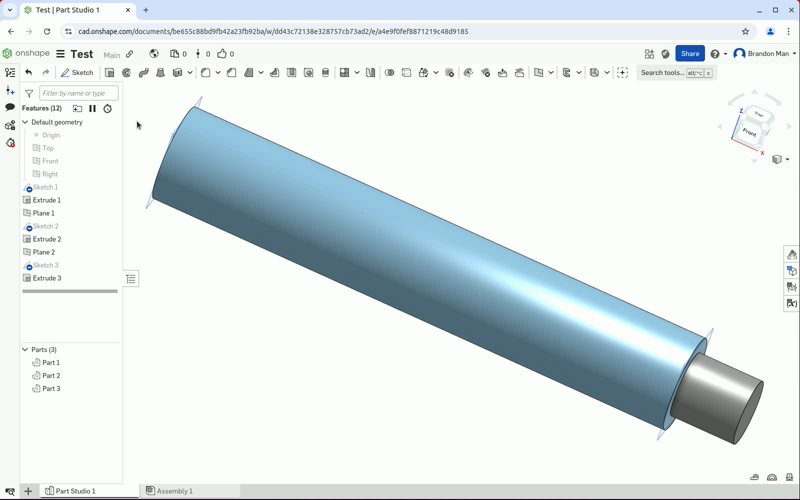
key(left, 2)
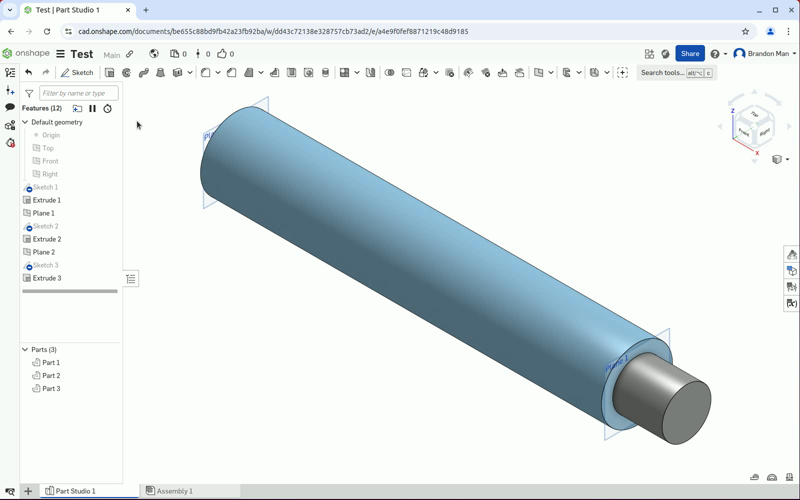
mouse_move(73, 189)
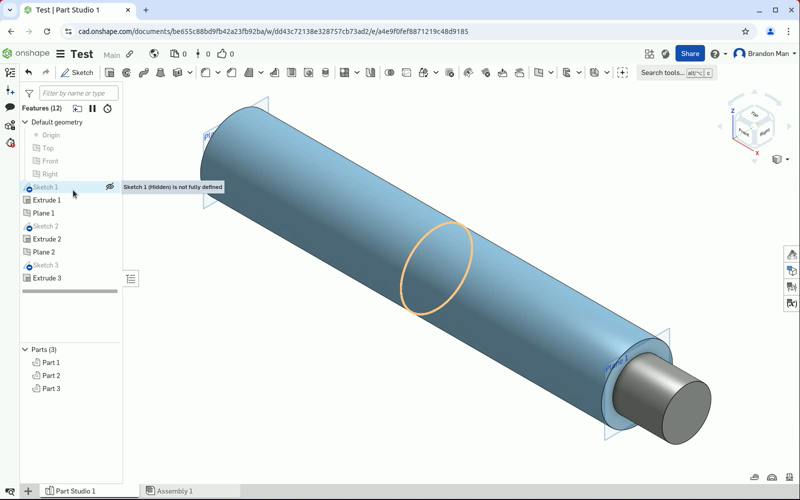
click(73, 189)